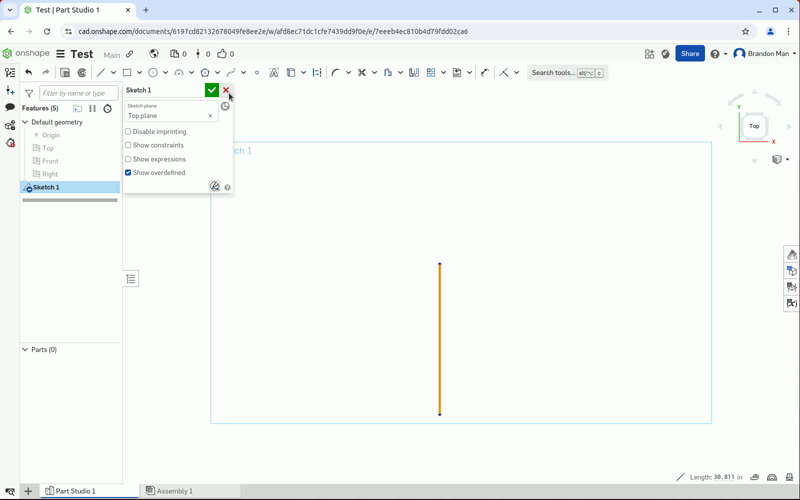
key(shift+h)
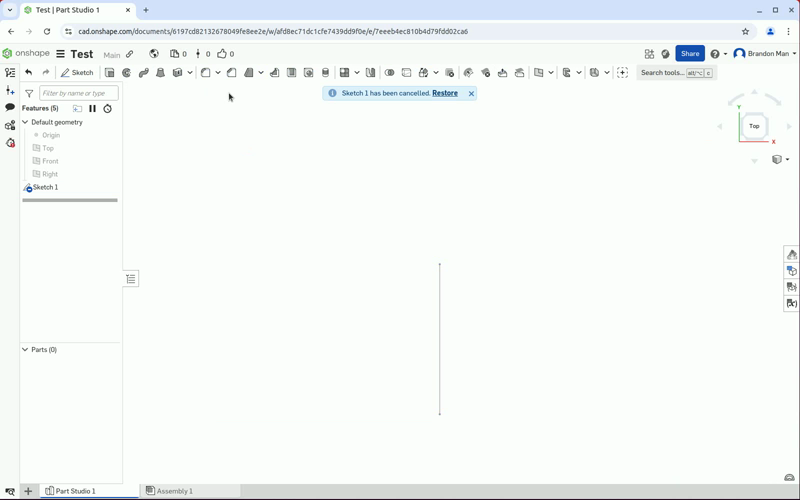
key(shift+s)
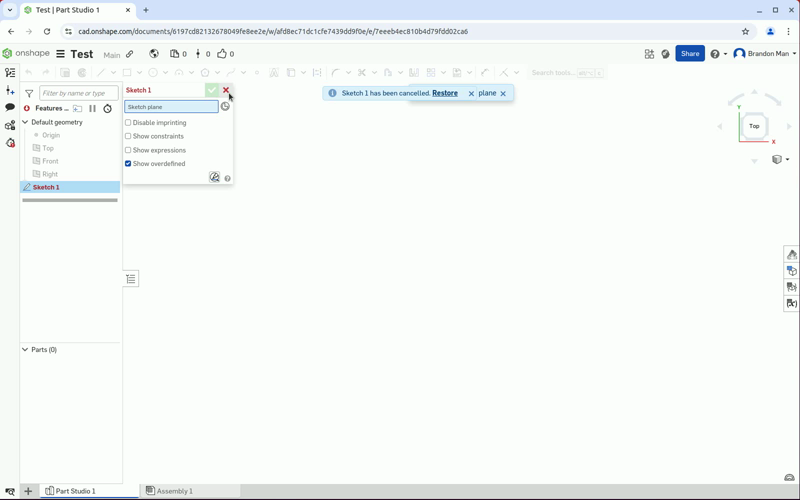
mouse_move(73, 150)
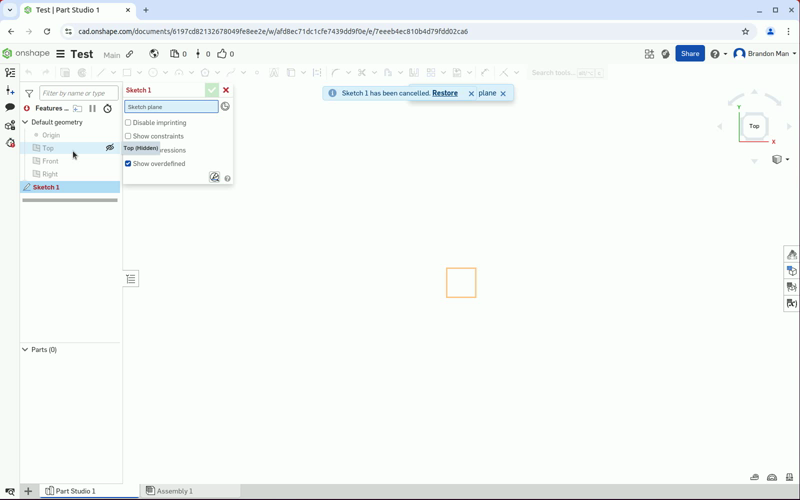
click(73, 150)
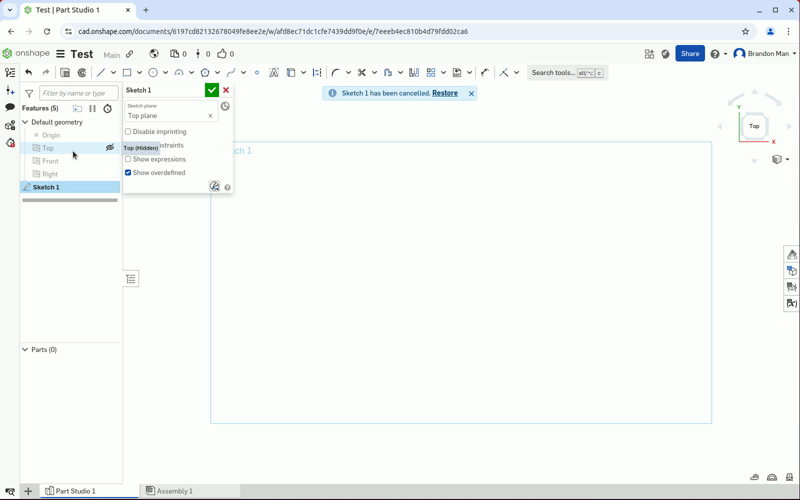
mouse_move(73, 352)
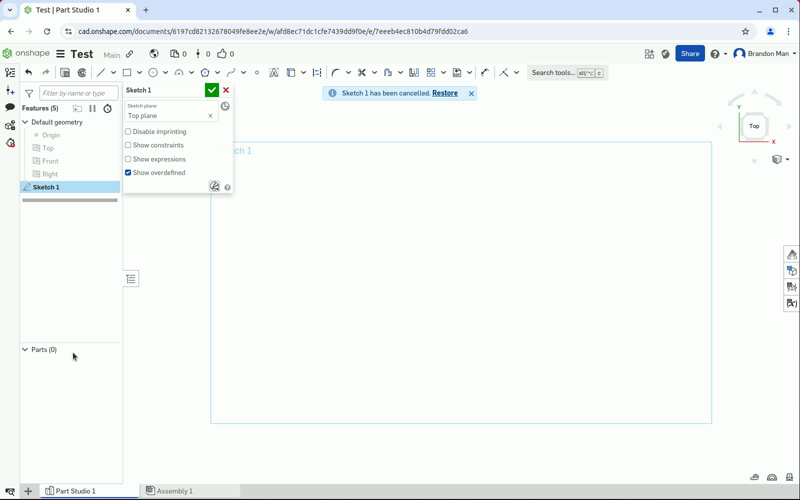
key(y)
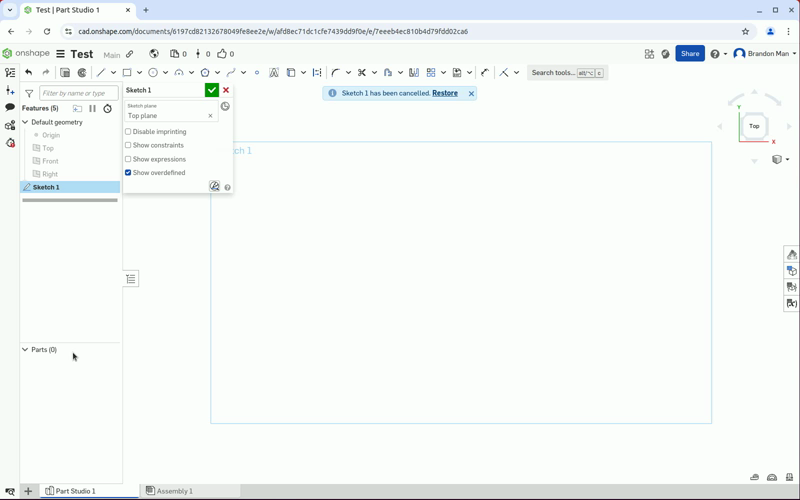
key(c)
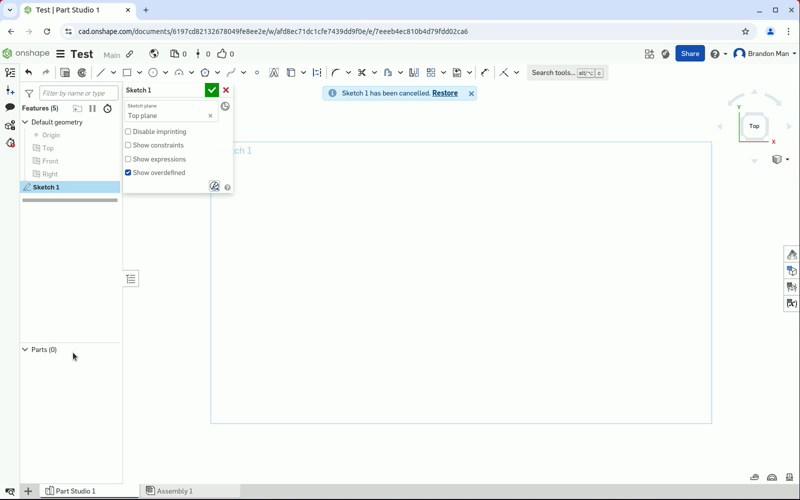
key_down(shift)
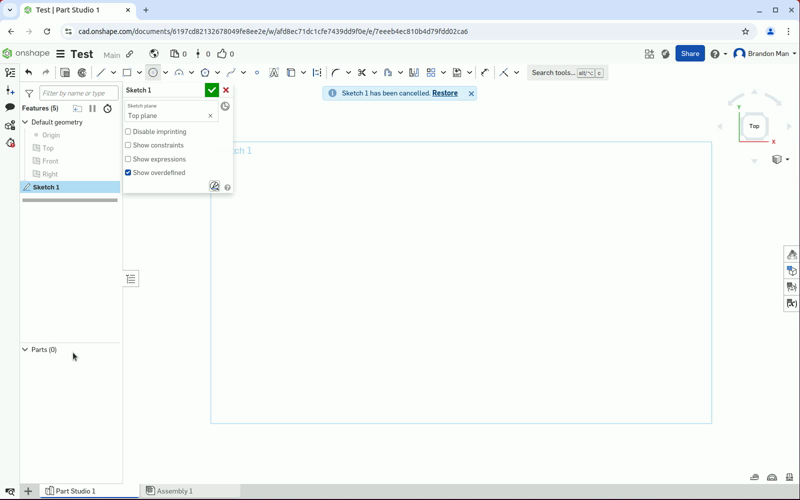
mouse_move(461, 282)
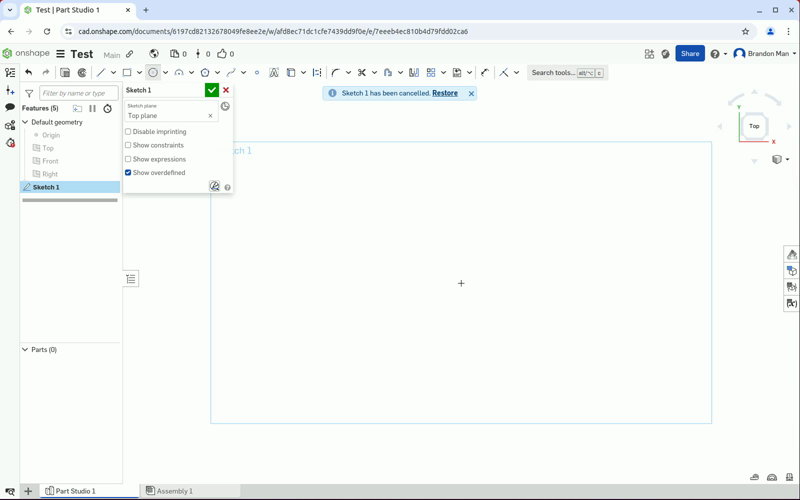
click(461, 282)
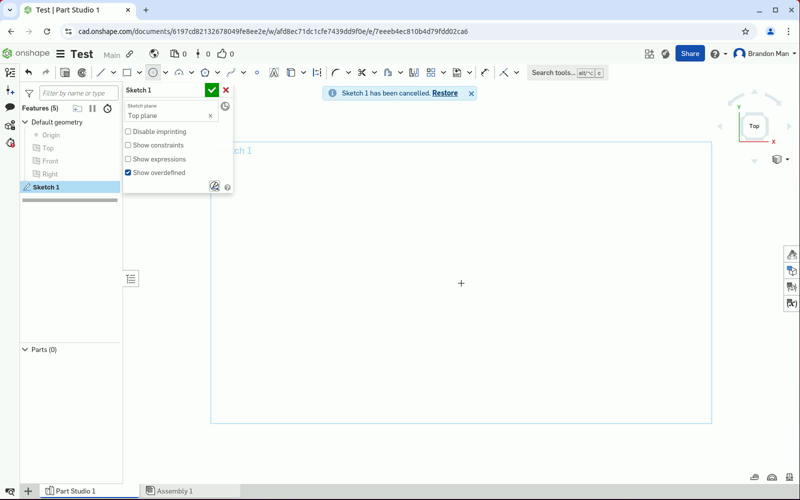
key_up(shift)
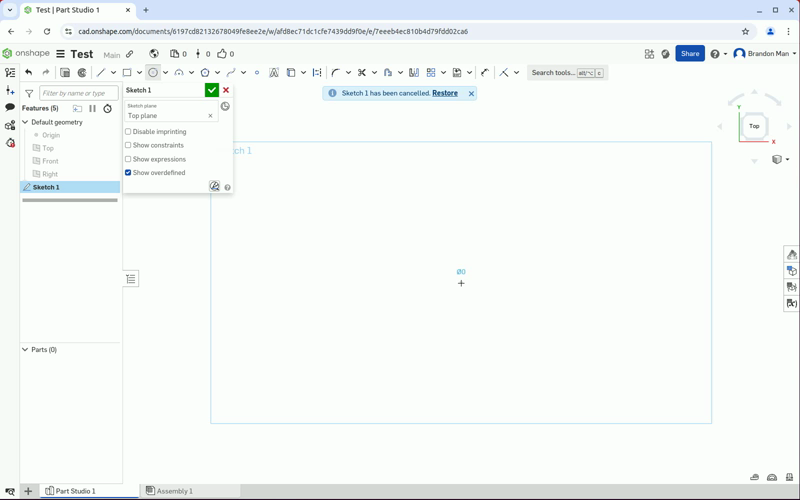
mouse_move(572, 282)
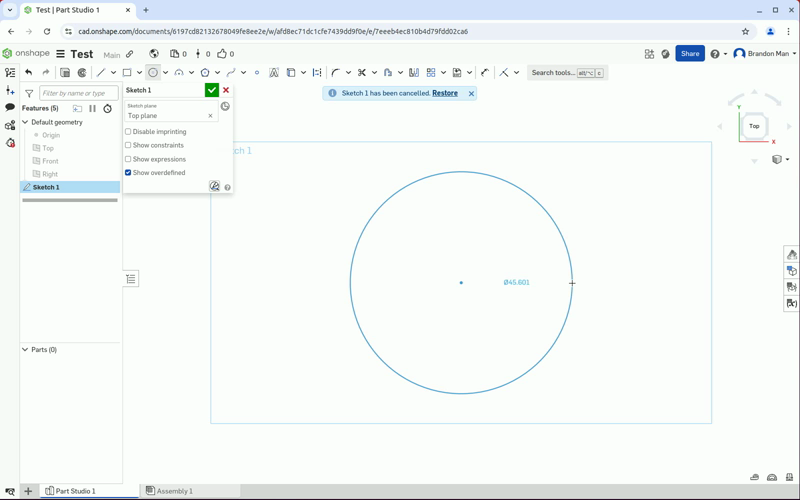
click(572, 282)
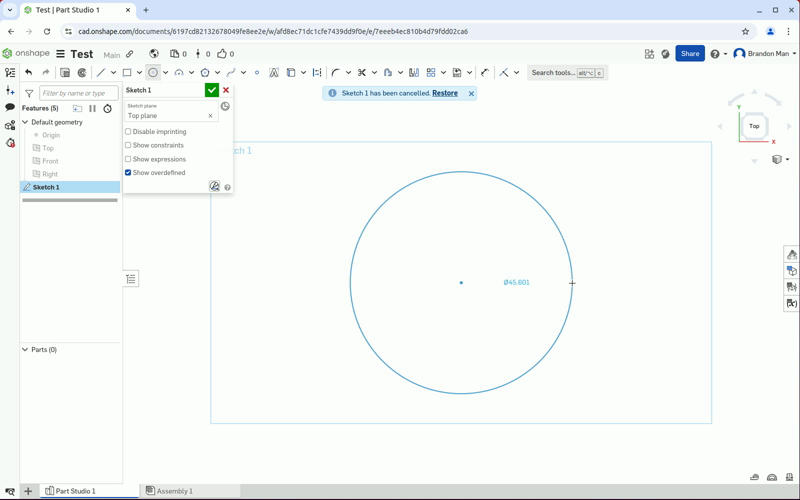
key(esc)
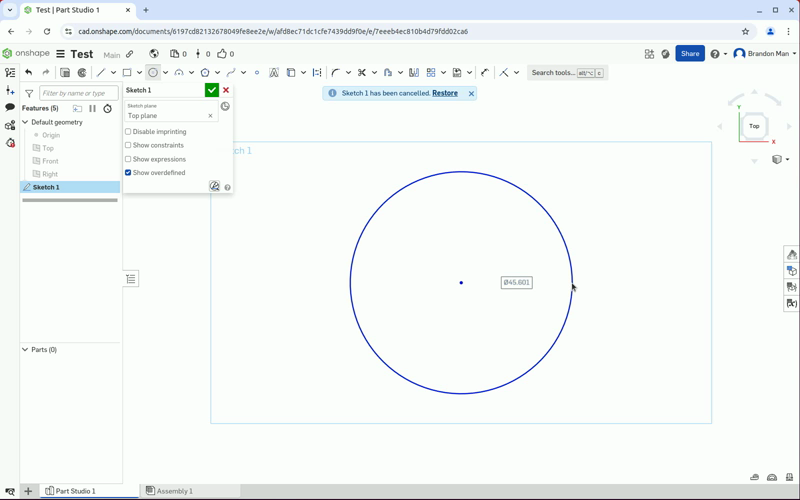
mouse_move(430, 223)
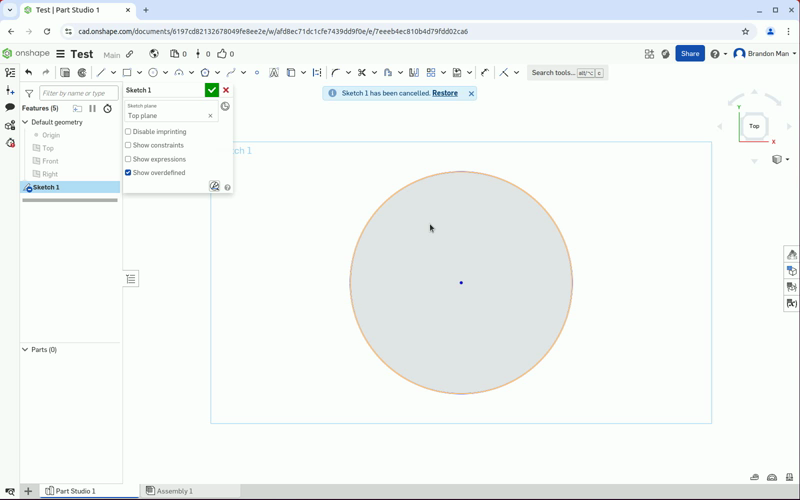
click(430, 223)
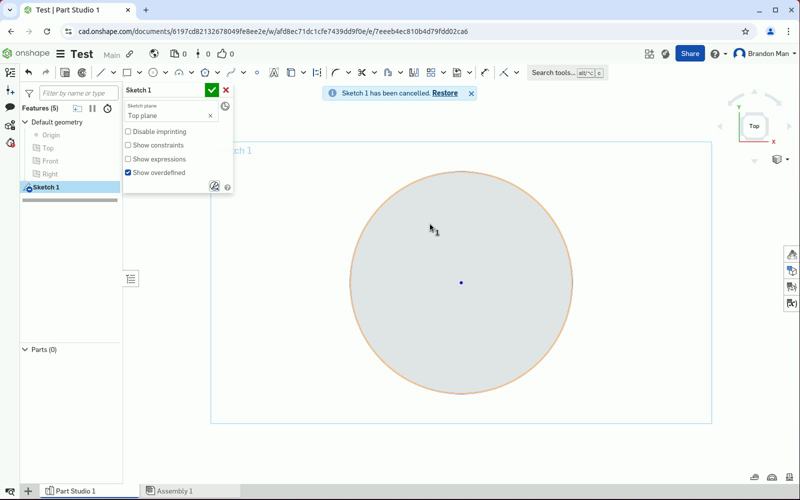
mouse_move(73, 352)
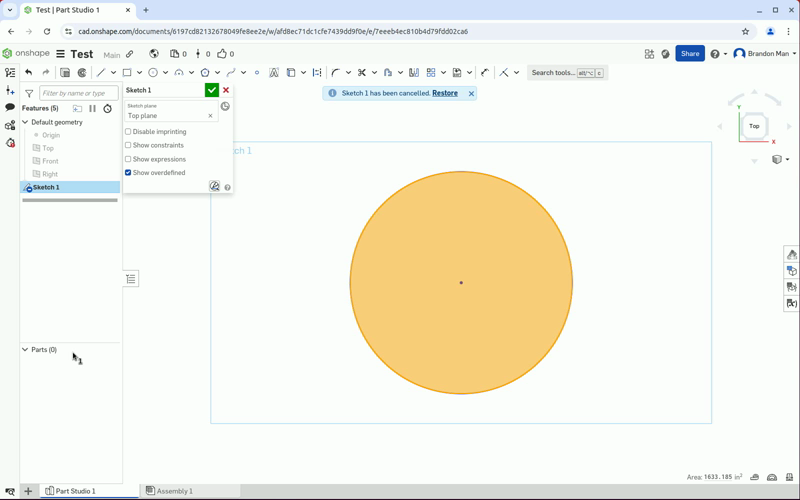
key(shift+y)
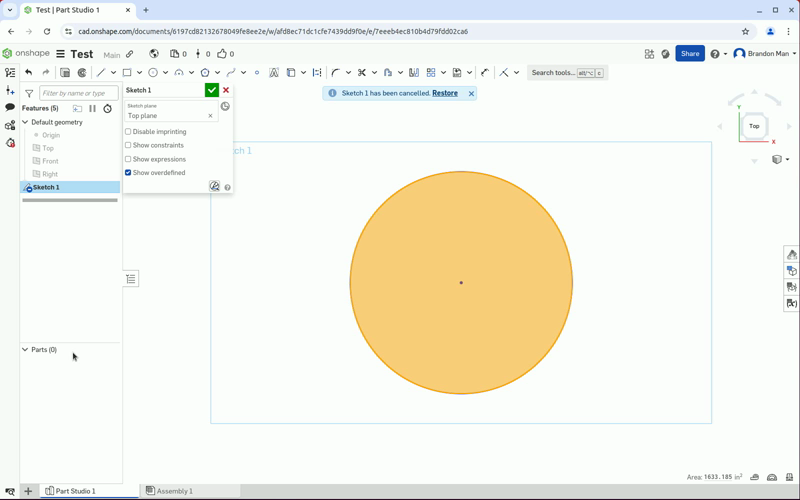
key(shift+e)
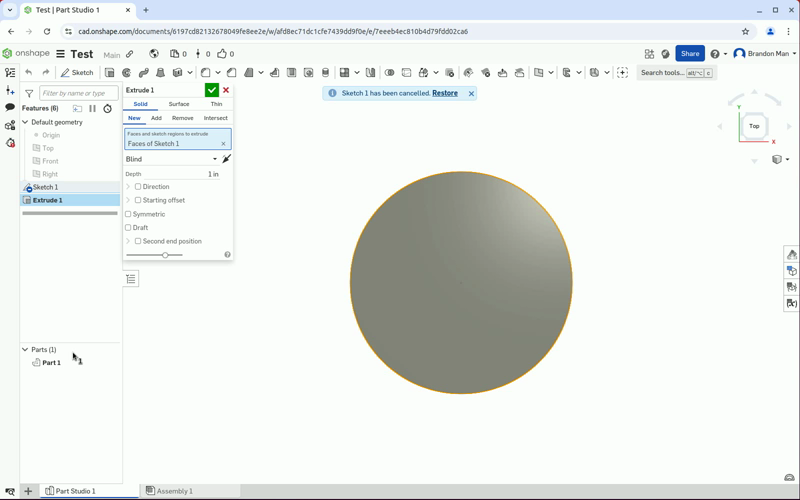
mouse_move(143, 106)
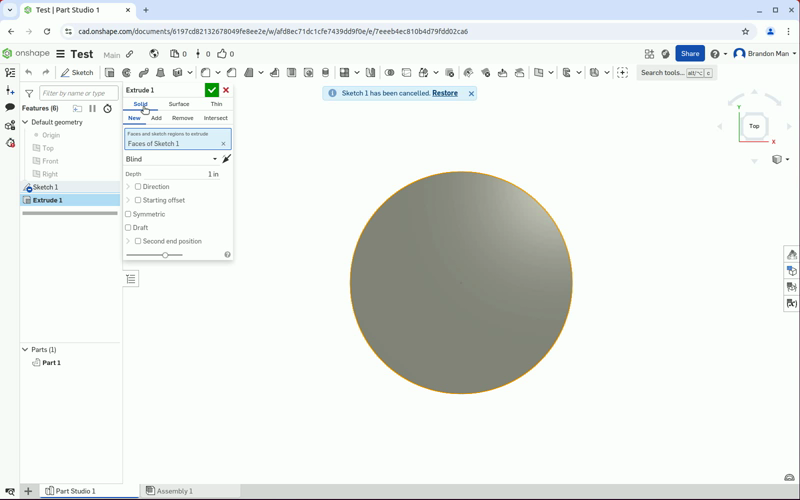
click(143, 106)
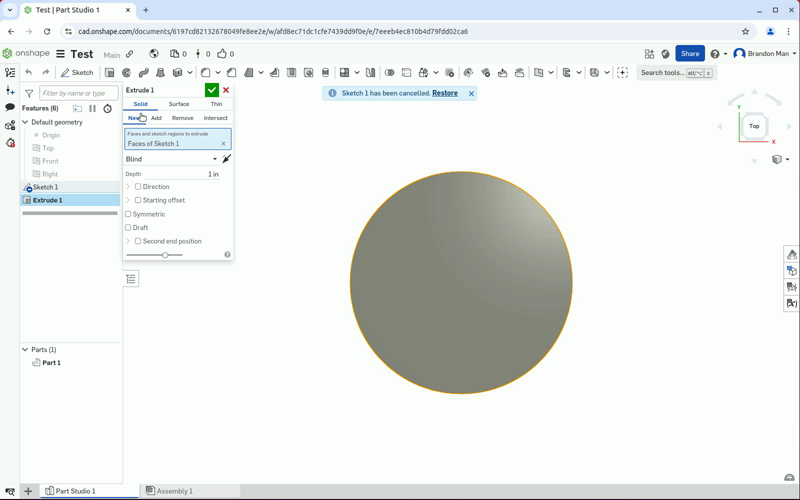
mouse_move(137, 120)
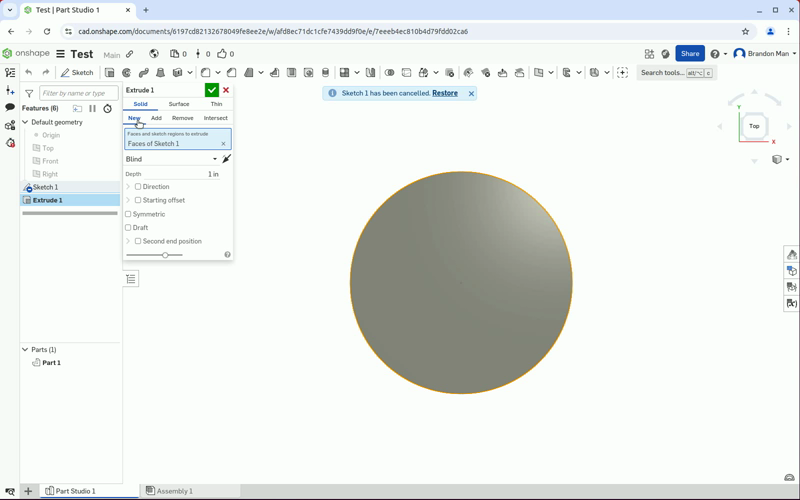
click(137, 120)
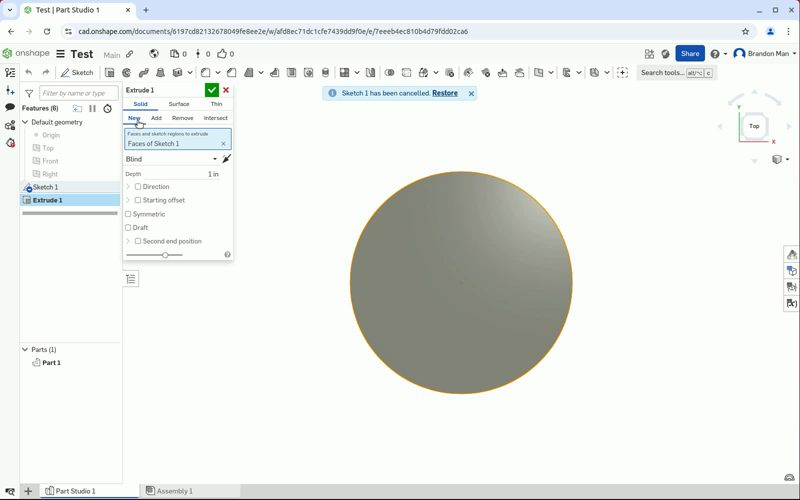
key(tab, 4)
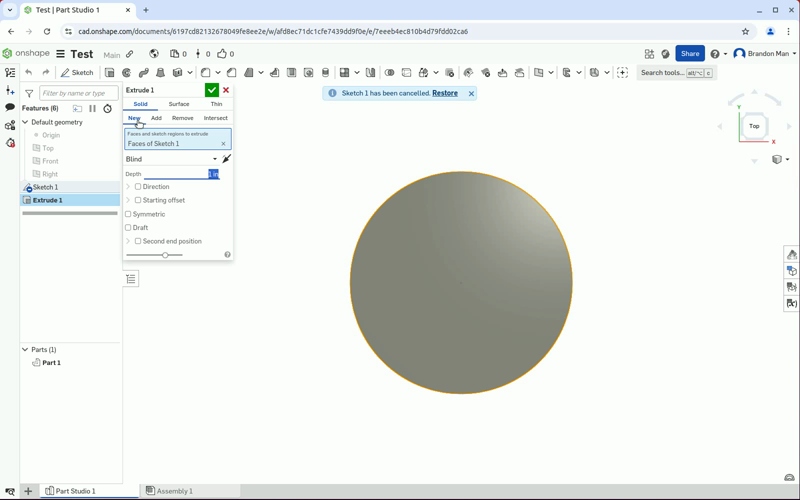
text(3.129)
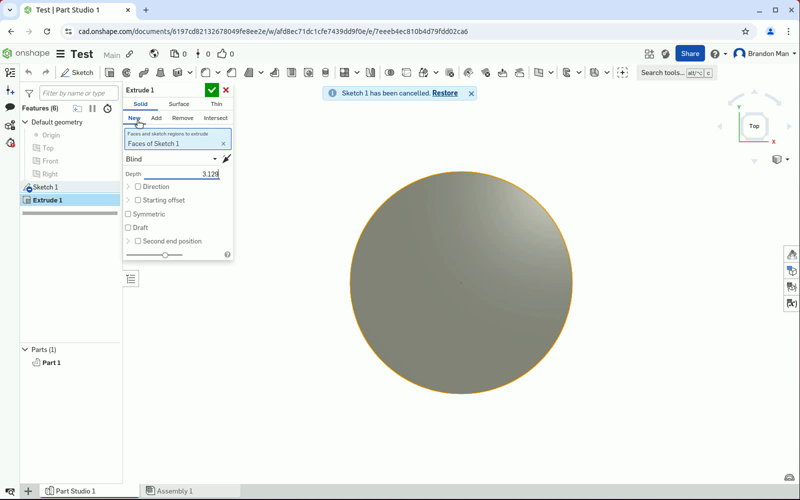
key(enter)
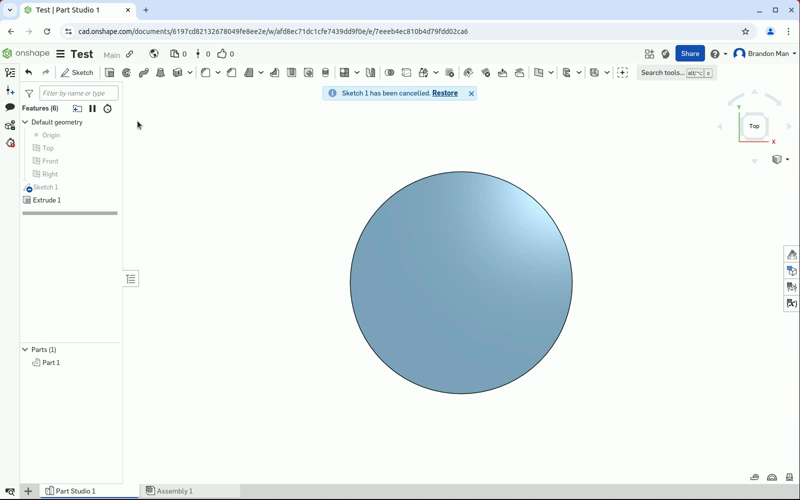
key(shift+h)
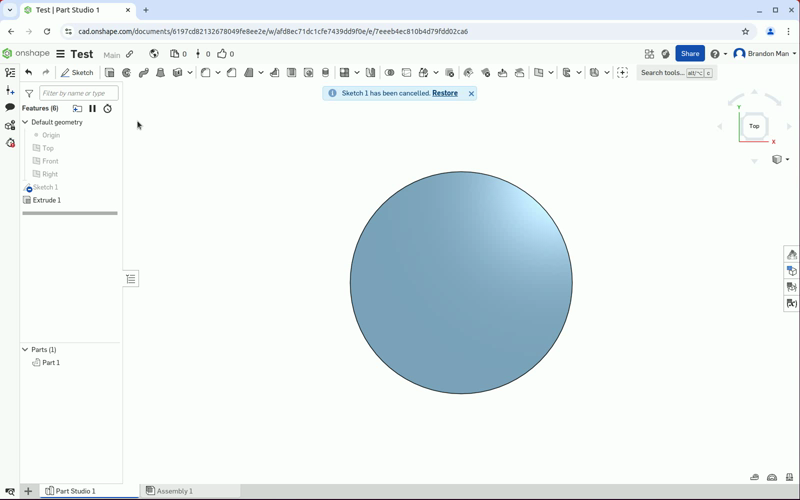
key(shift+h)
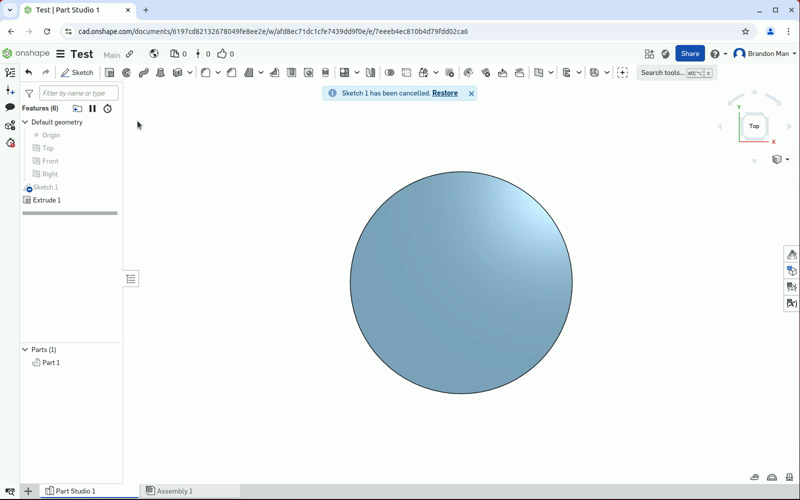
mouse_move(73, 189)
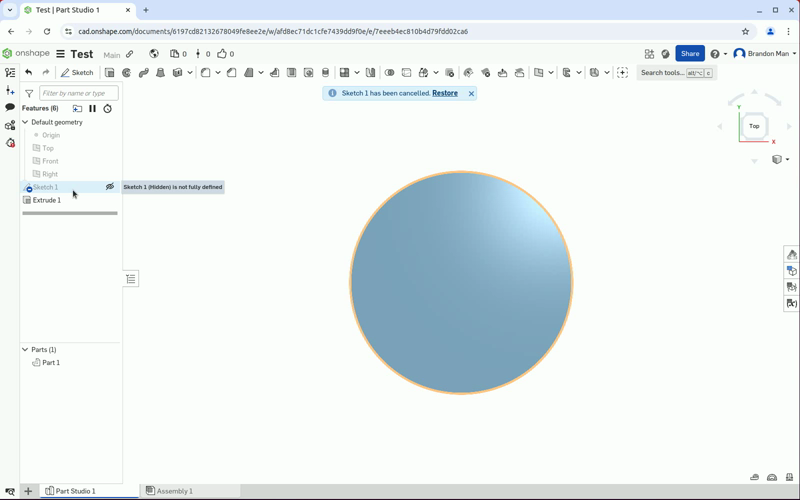
click(73, 189)
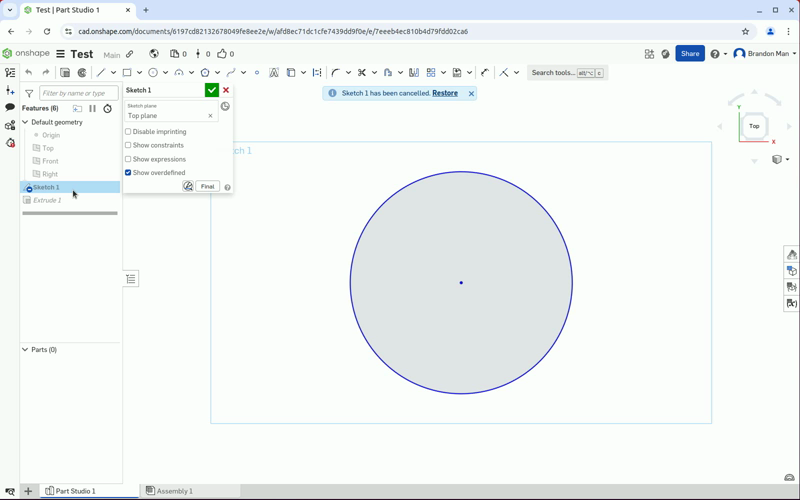
mouse_move(229, 92)
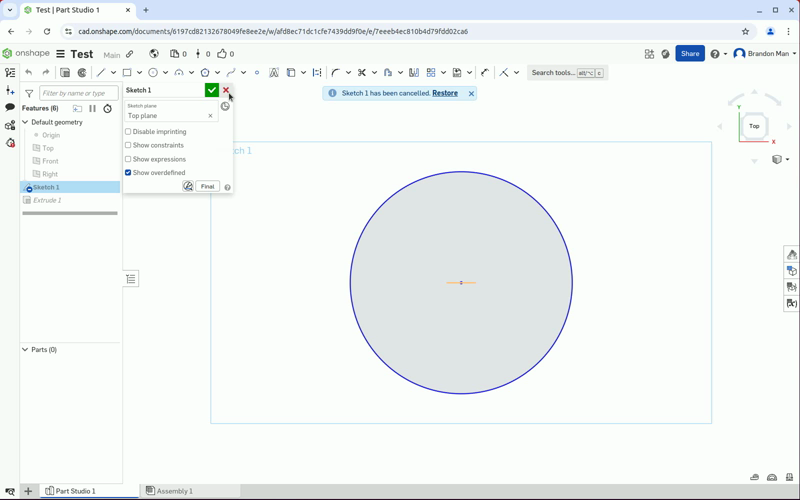
click(229, 92)
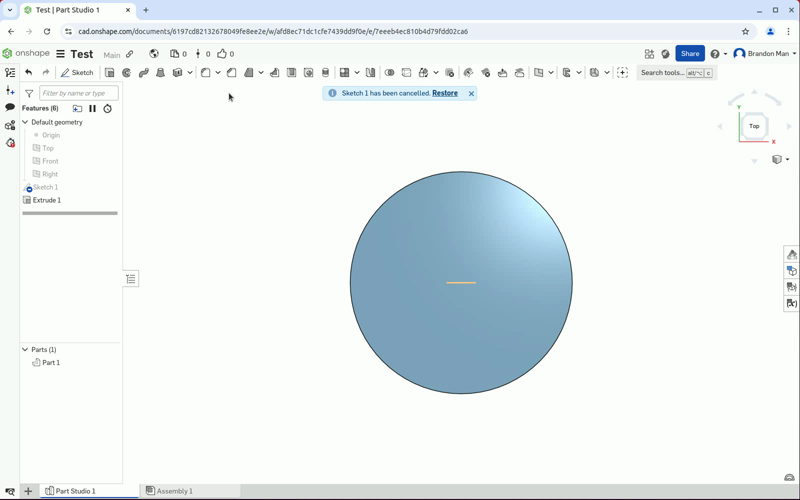
mouse_move(541, 75)
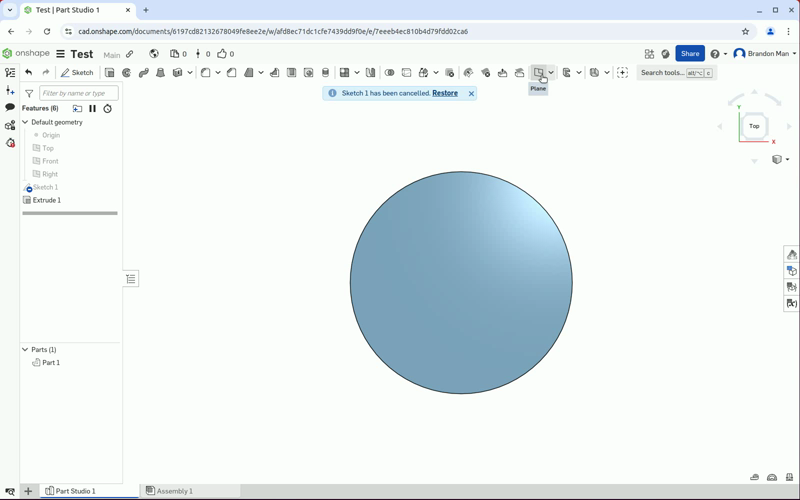
click(541, 75)
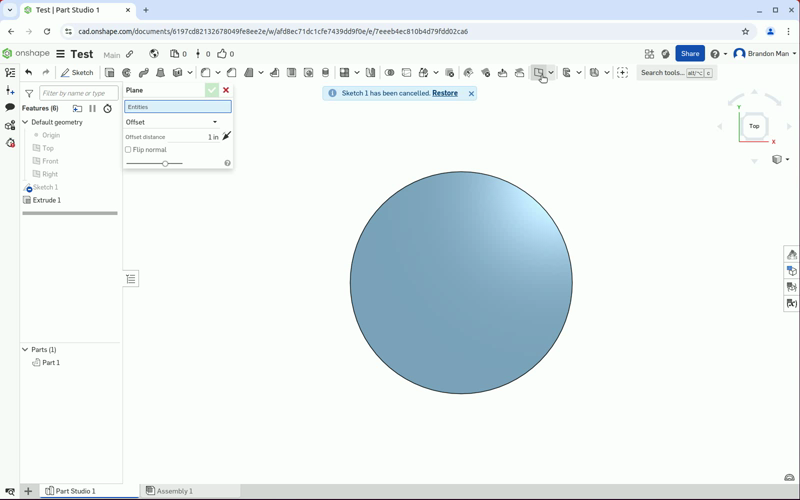
mouse_move(73, 150)
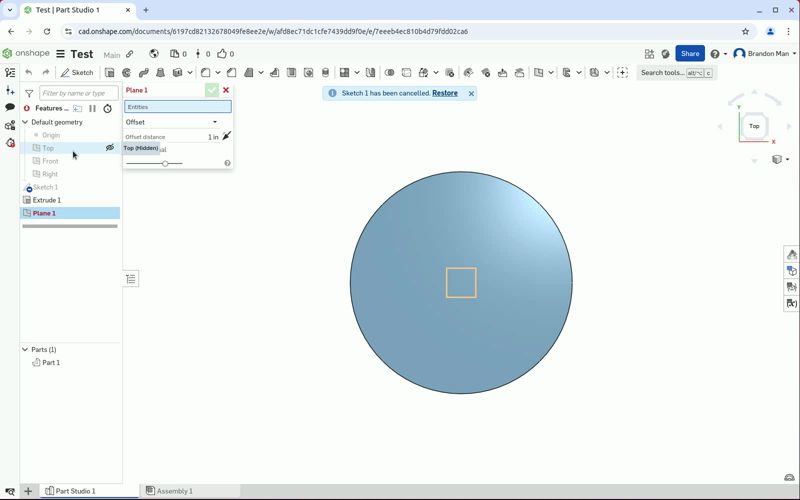
click(73, 150)
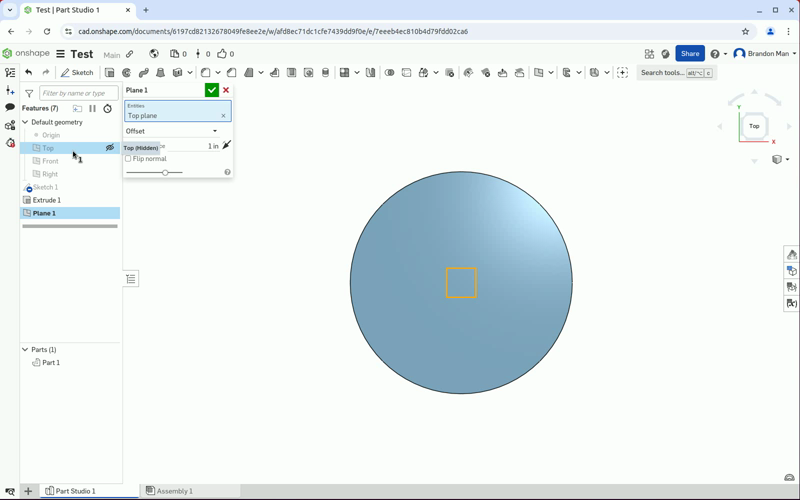
key(tab, 2)
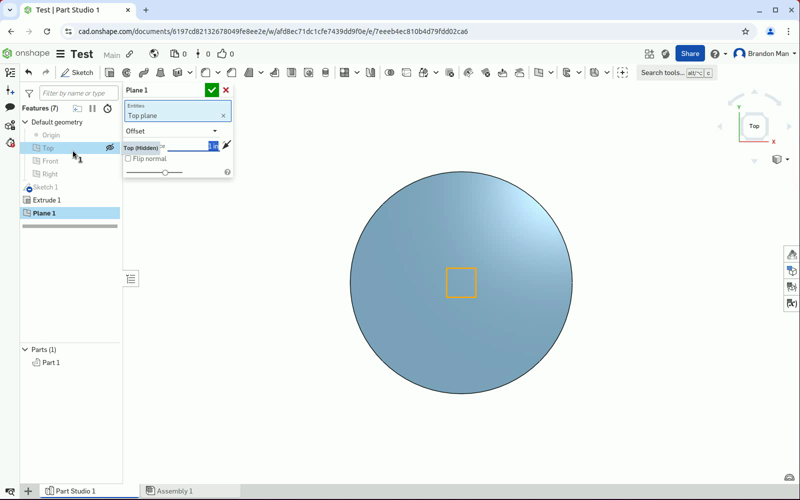
text(3.143)
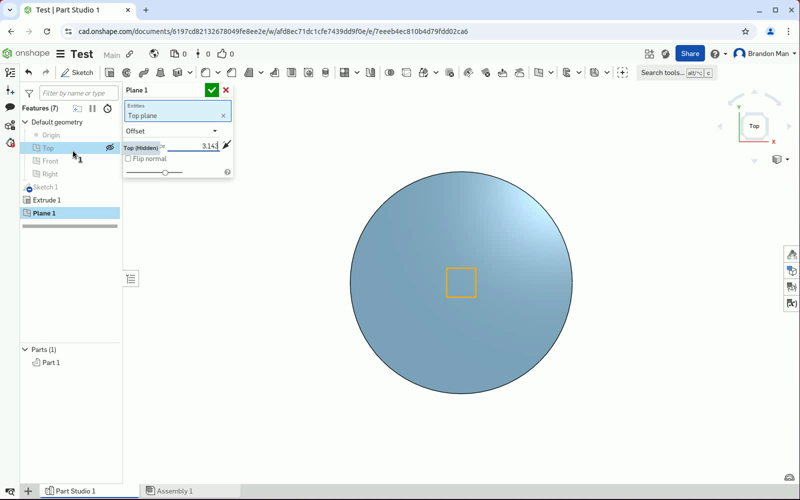
key(enter, 2)
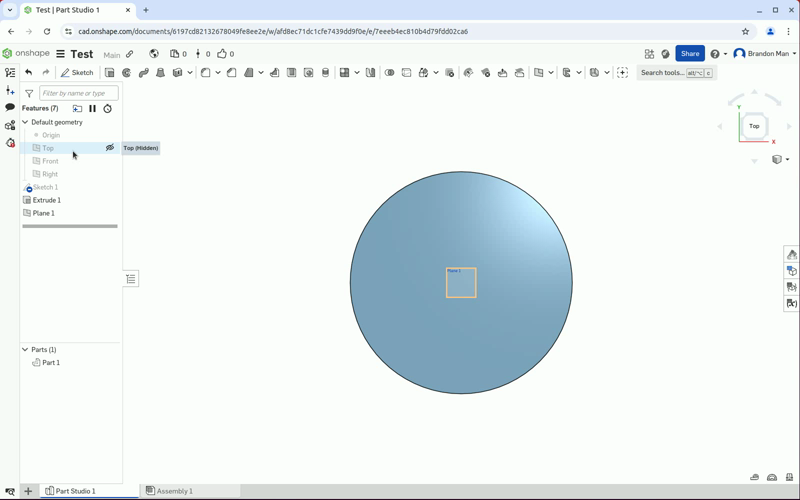
key(shift+s)
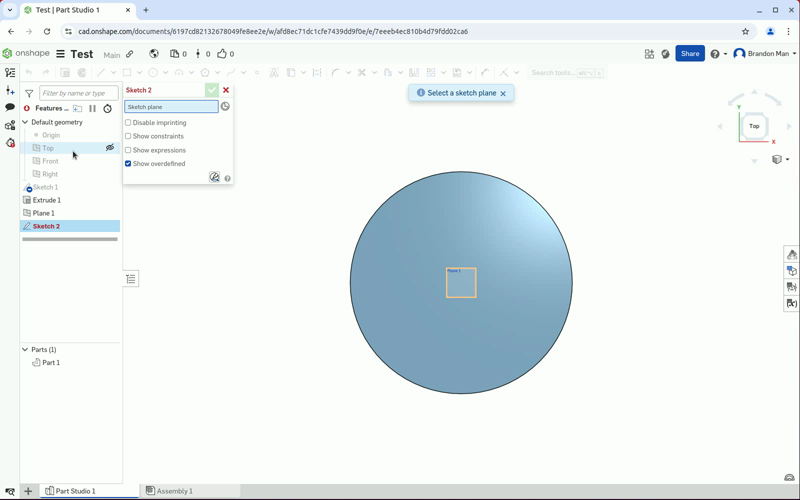
mouse_move(73, 215)
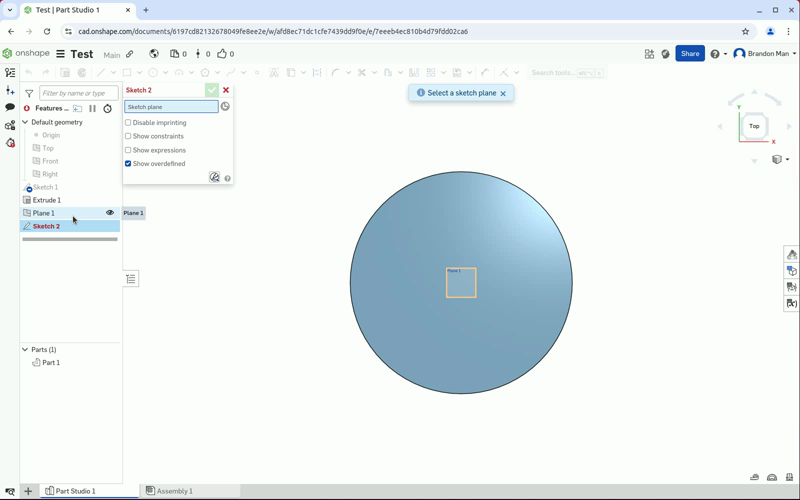
click(73, 215)
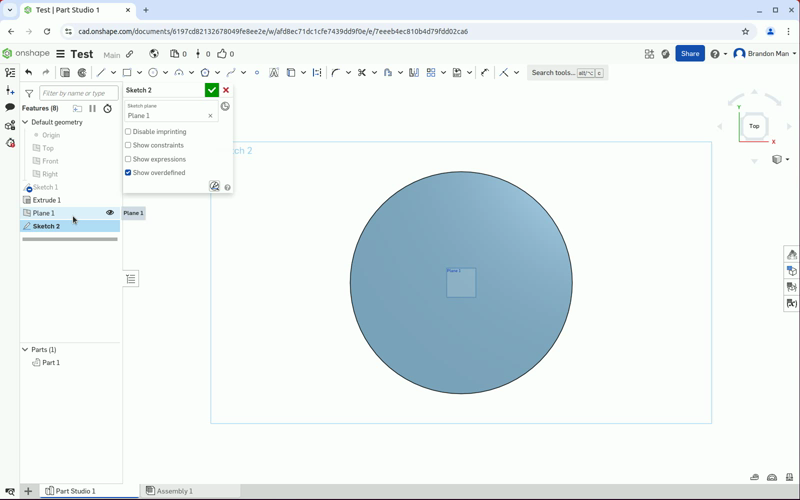
mouse_move(73, 352)
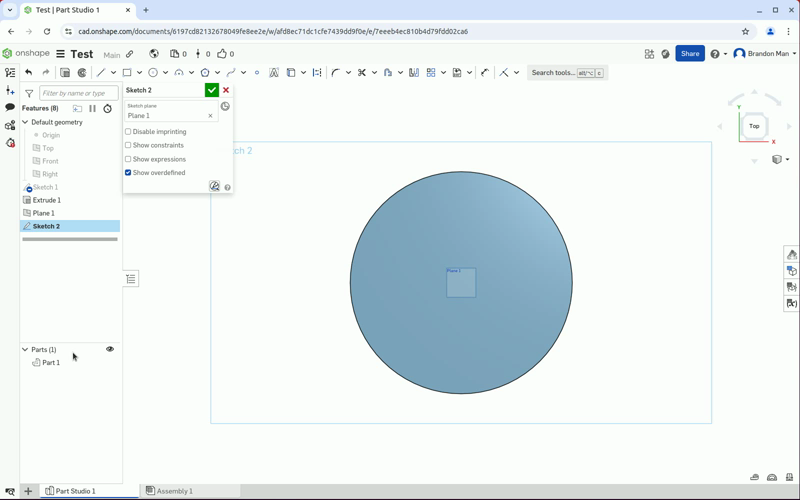
key(y)
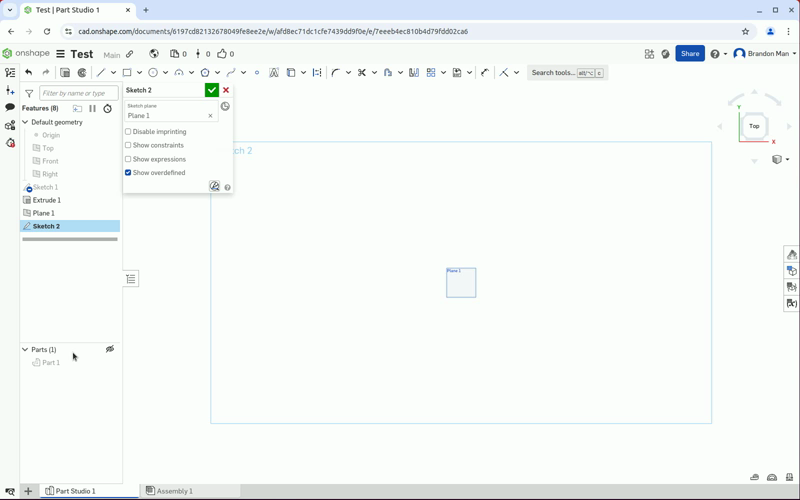
key(c)
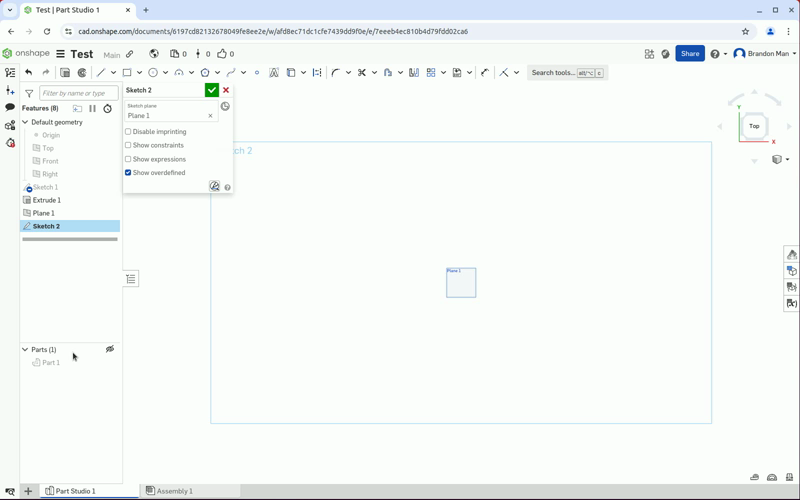
key_down(shift)
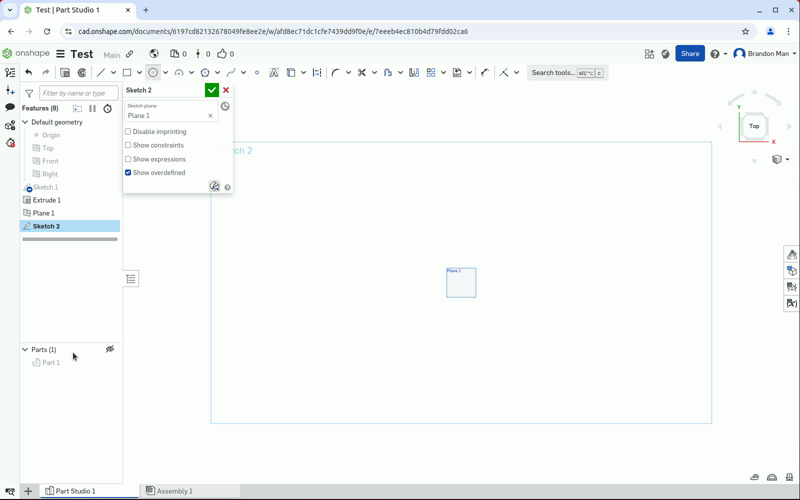
mouse_move(461, 282)
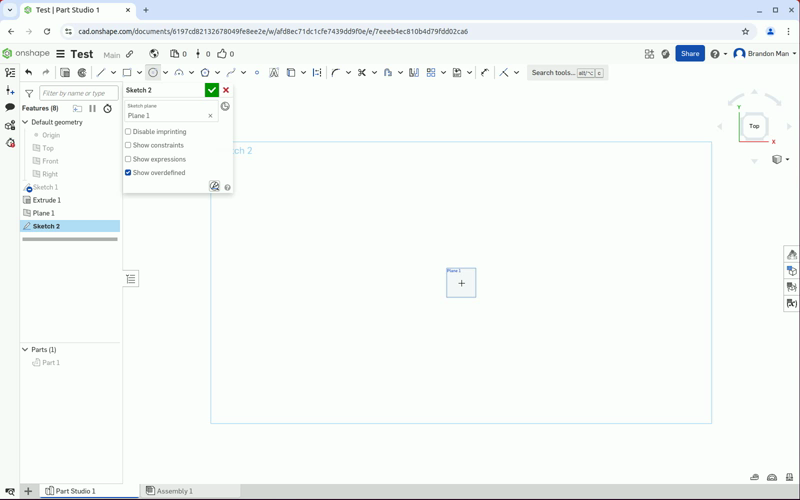
click(461, 282)
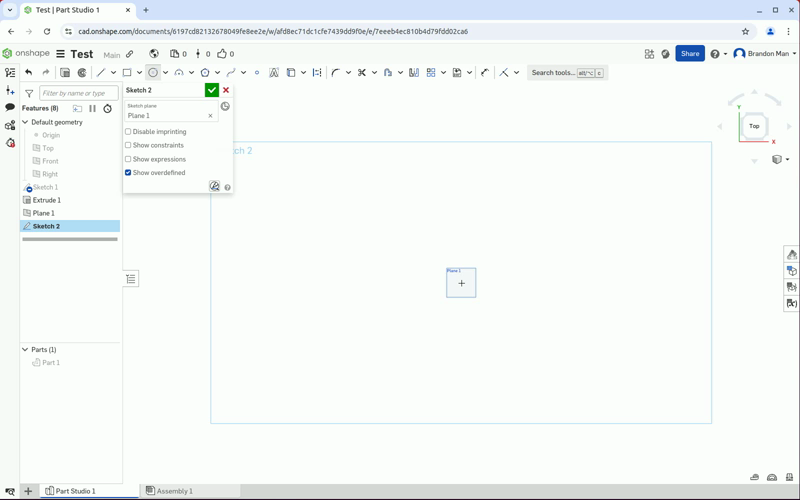
key_up(shift)
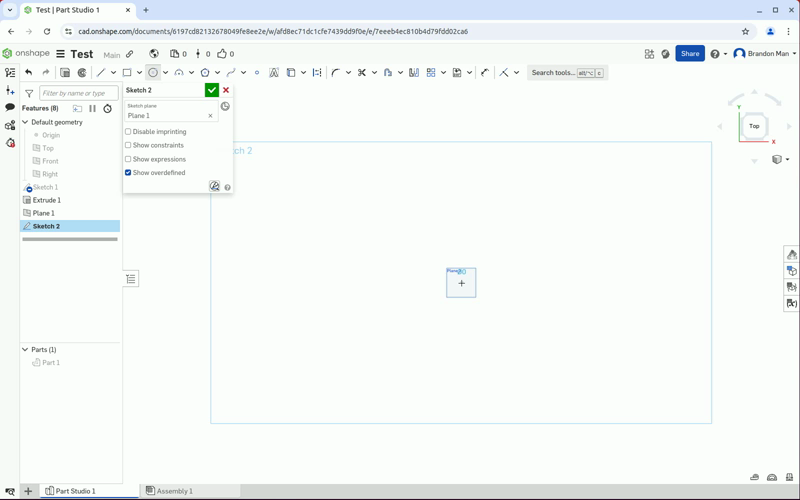
mouse_move(527, 282)
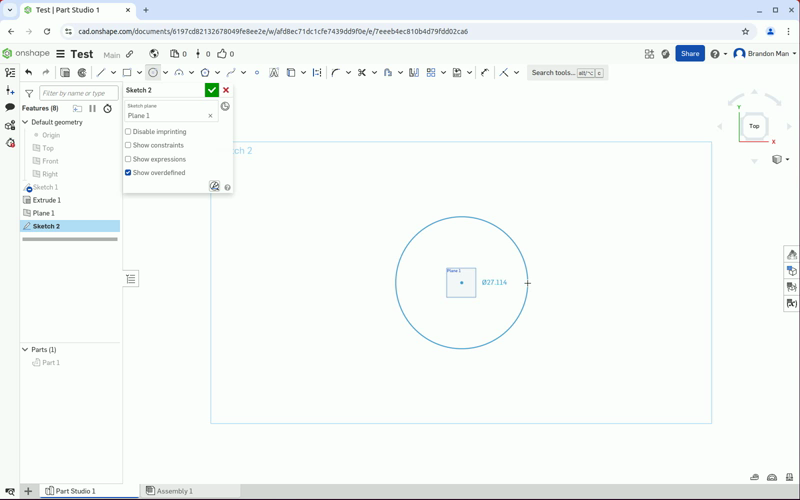
click(527, 282)
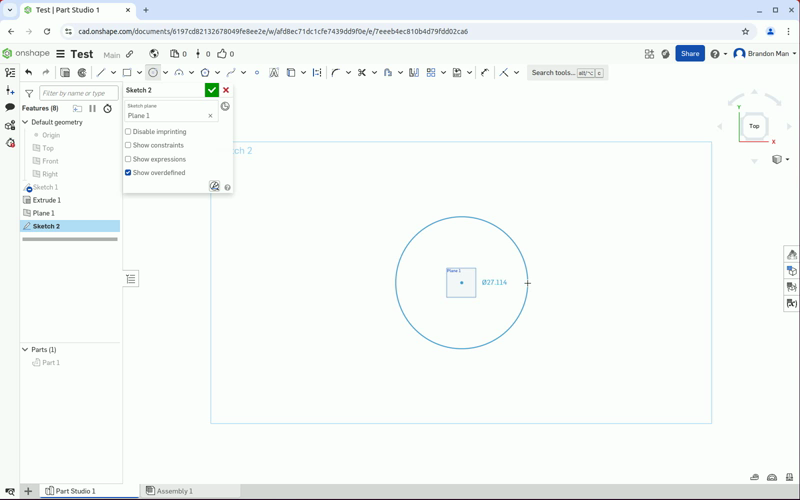
key(esc)
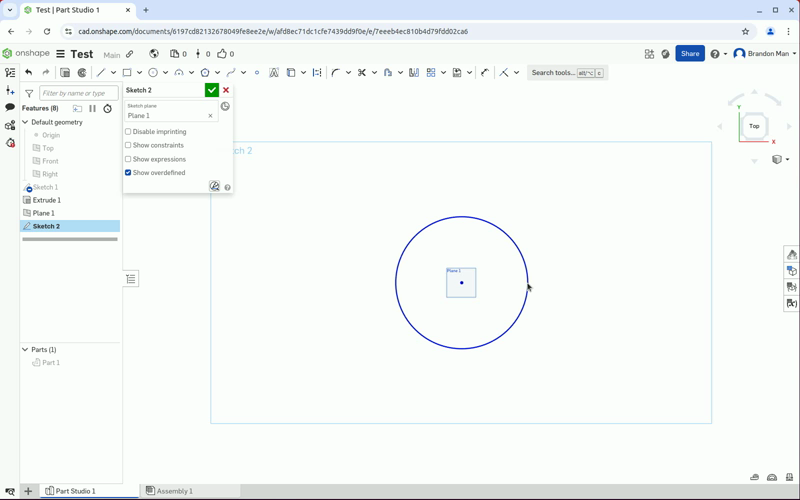
mouse_move(481, 242)
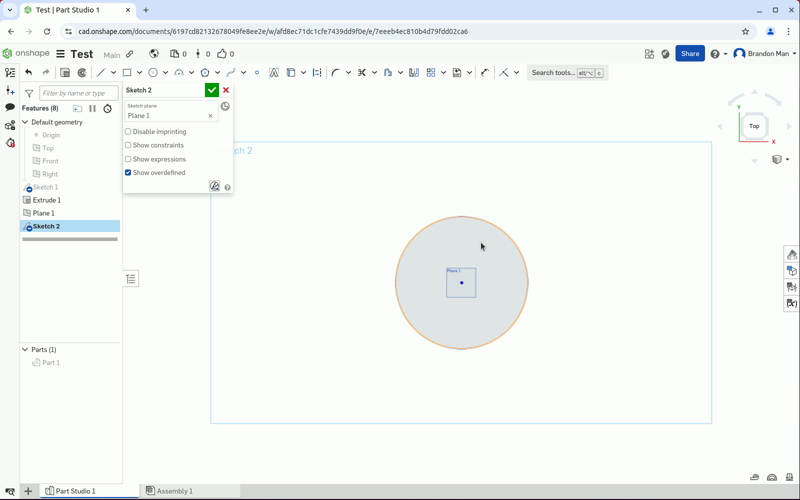
click(481, 242)
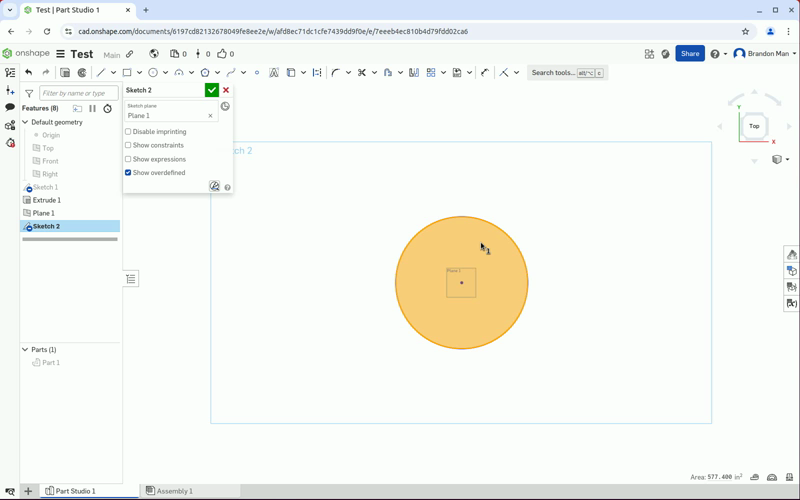
mouse_move(73, 352)
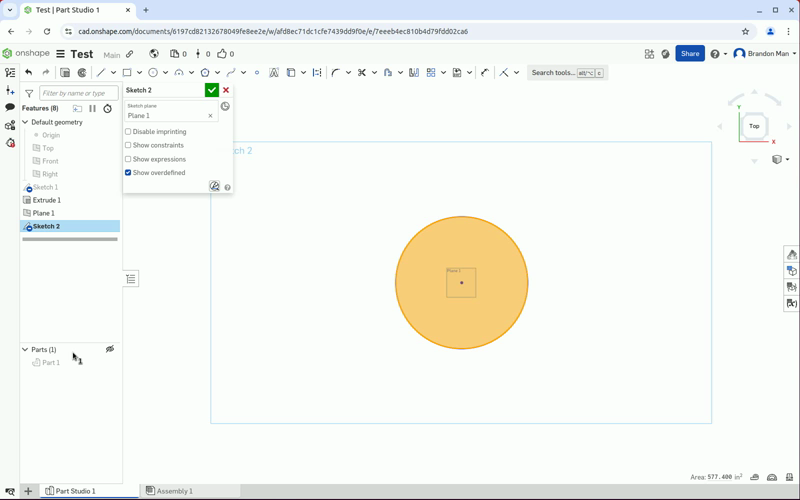
key(shift+y)
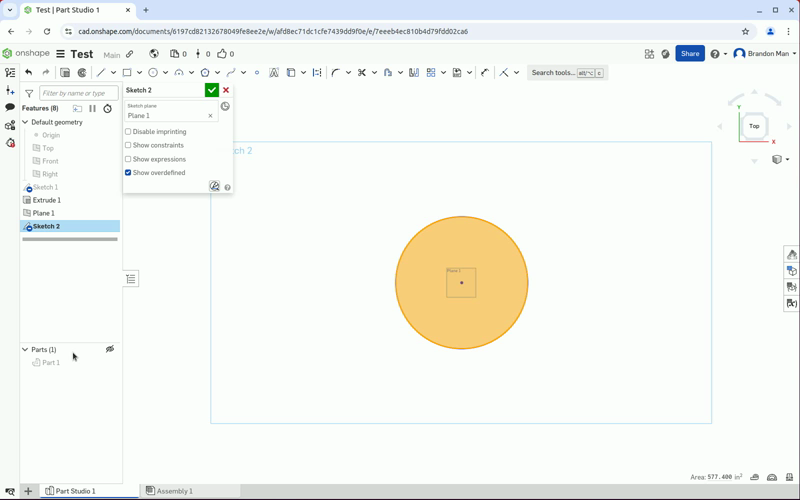
key(shift+e)
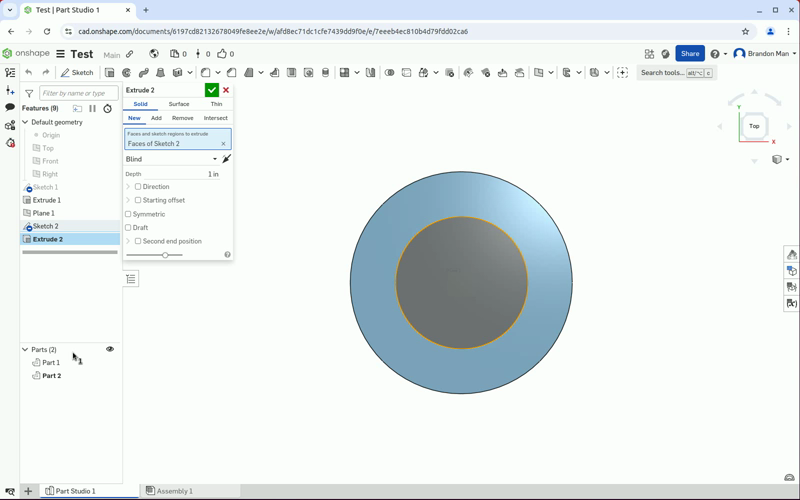
mouse_move(143, 106)
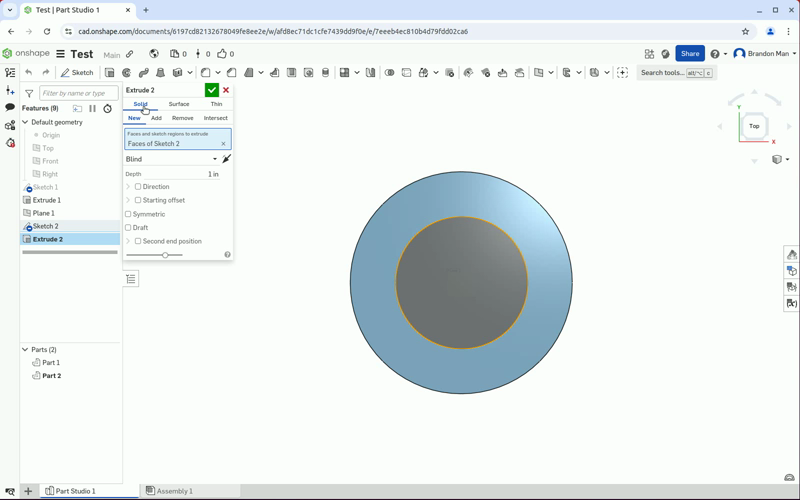
click(143, 106)
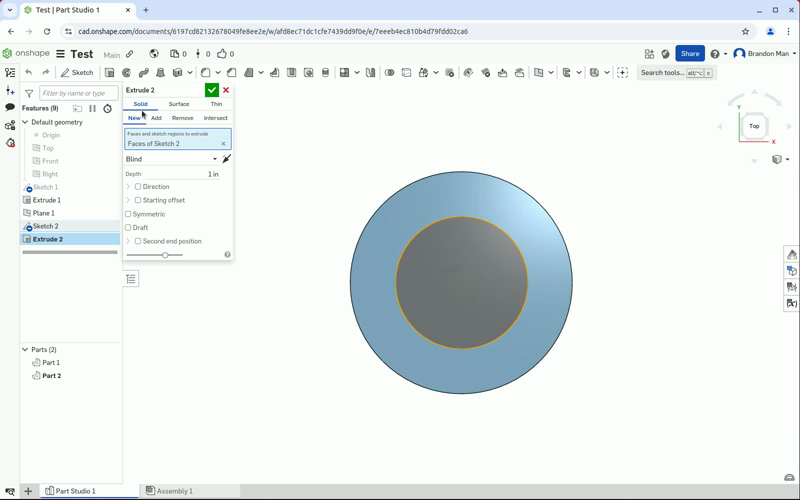
mouse_move(137, 120)
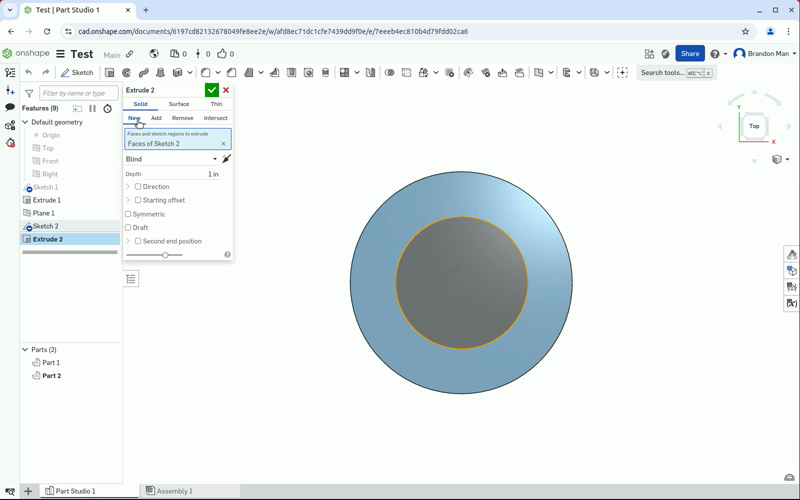
click(137, 120)
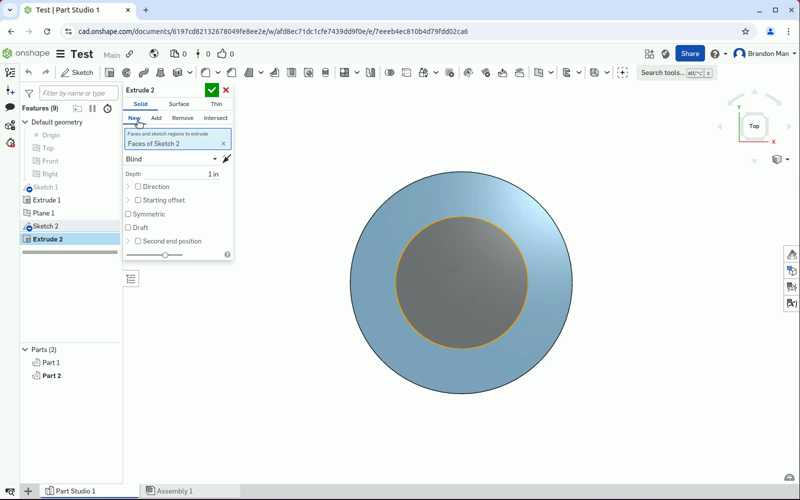
key(tab, 4)
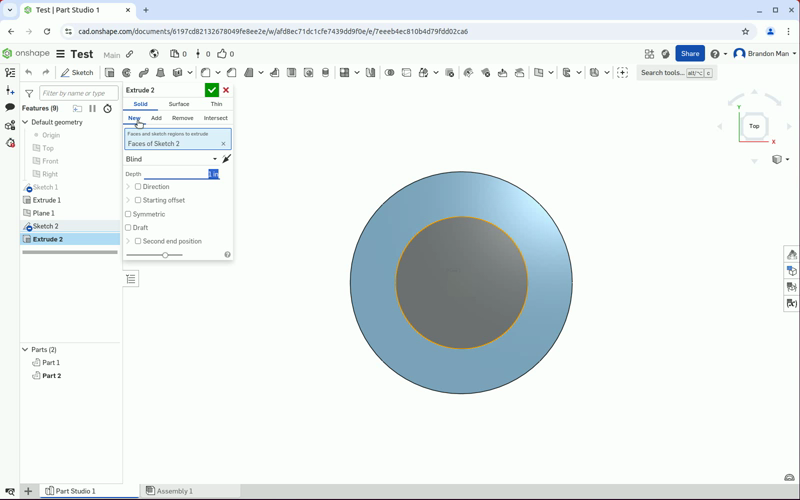
text(0.963)
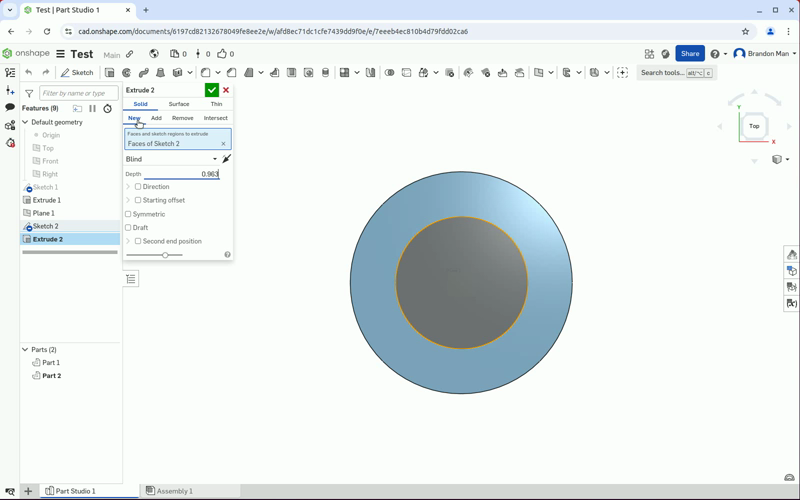
key(enter)
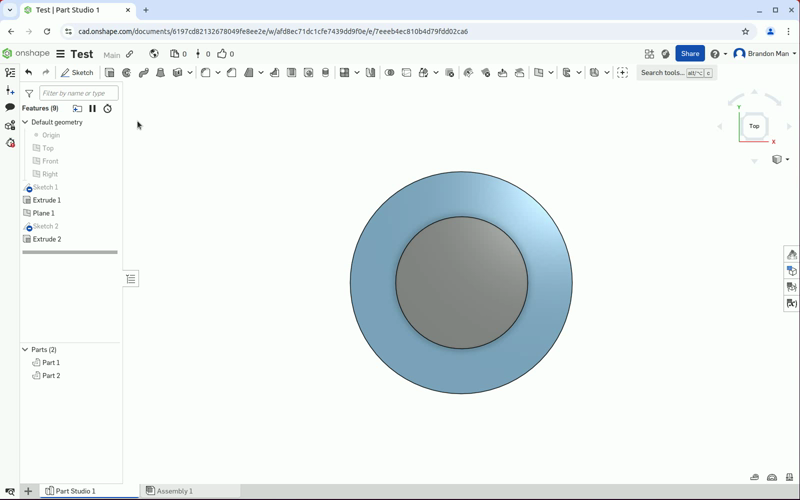
key(shift+h)
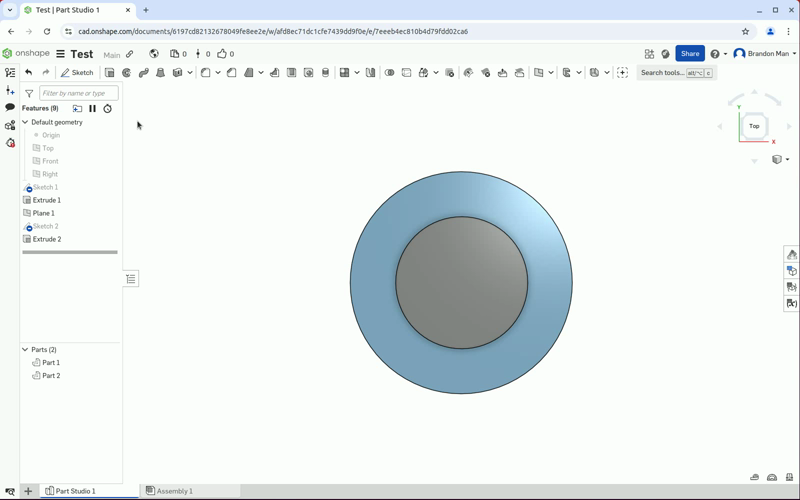
key(shift+h)
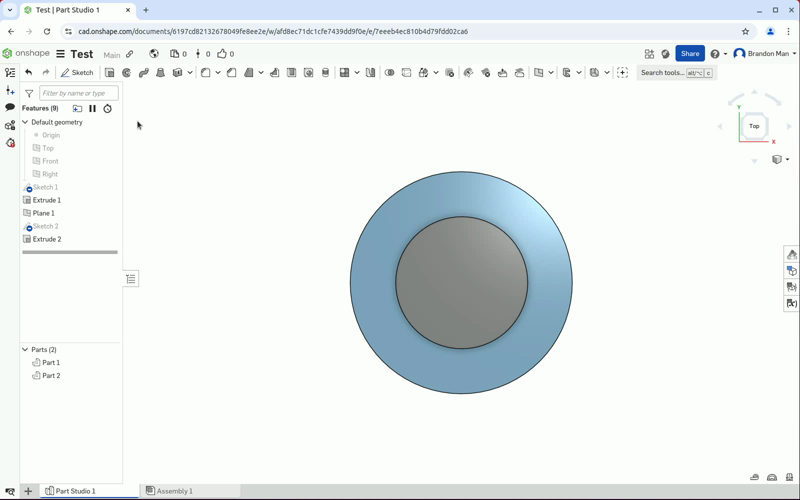
mouse_move(73, 189)
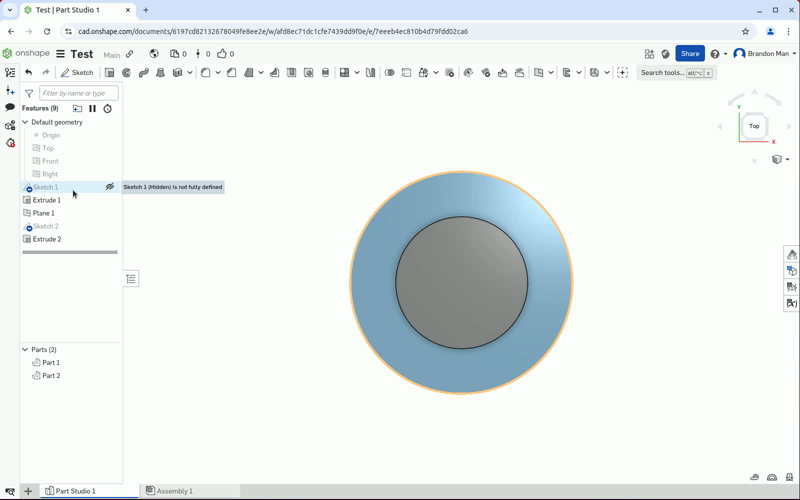
click(73, 189)
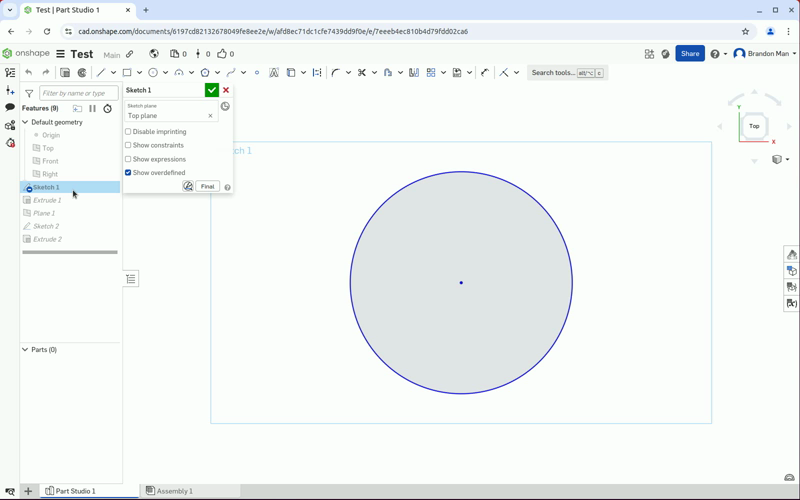
mouse_move(229, 92)
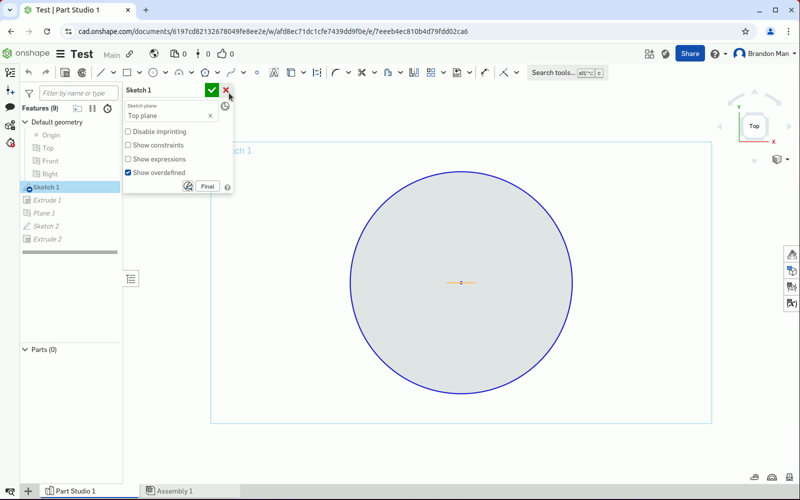
click(229, 92)
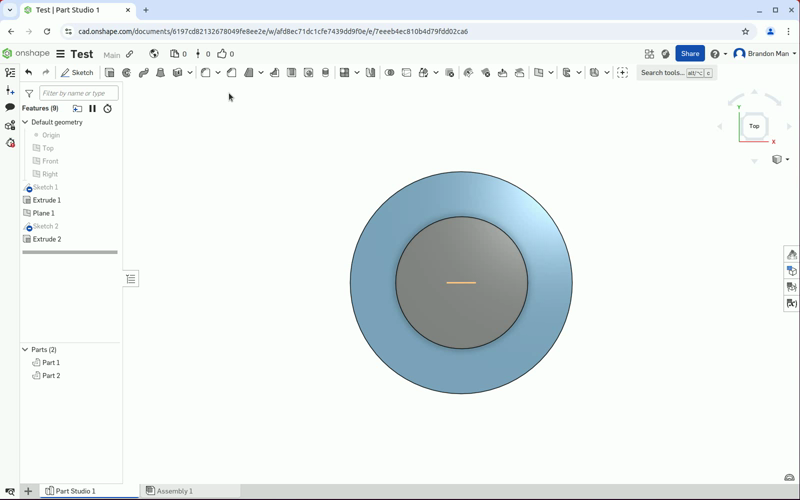
mouse_move(541, 75)
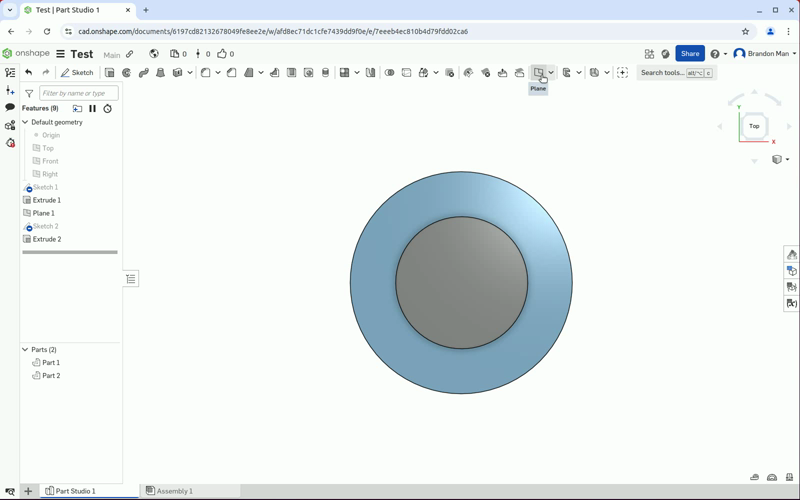
click(541, 75)
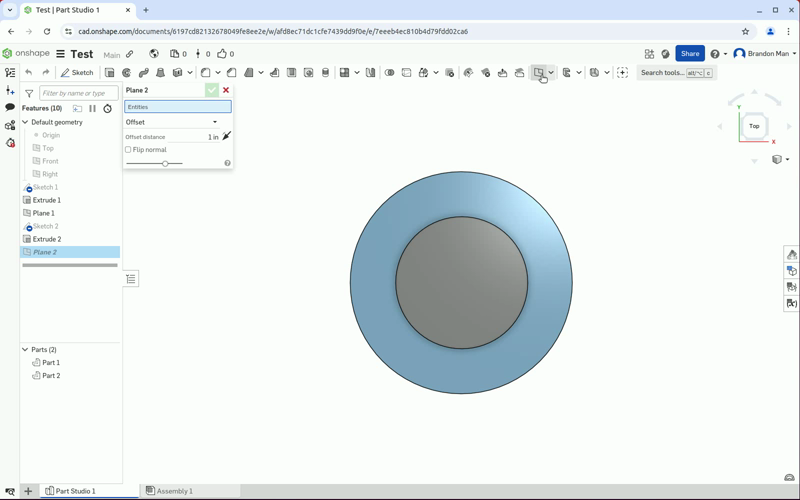
mouse_move(73, 150)
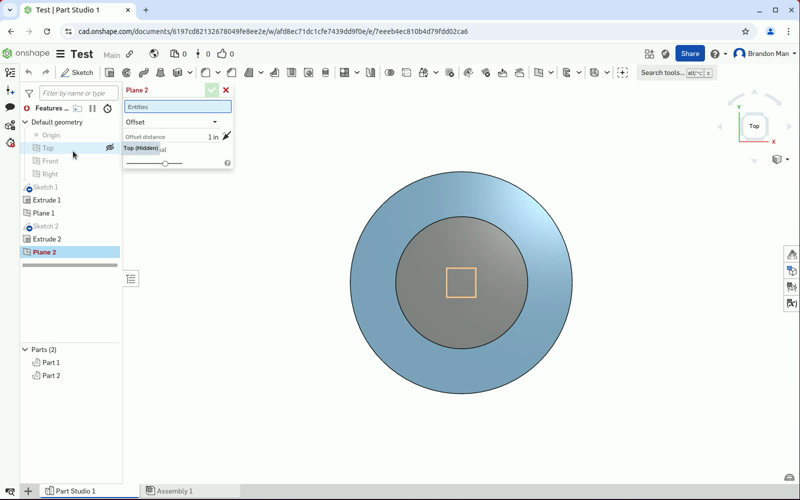
click(73, 150)
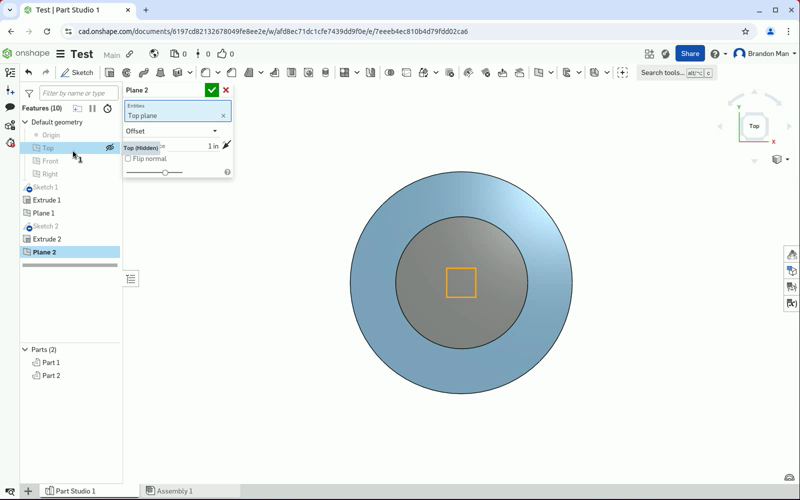
key(tab, 2)
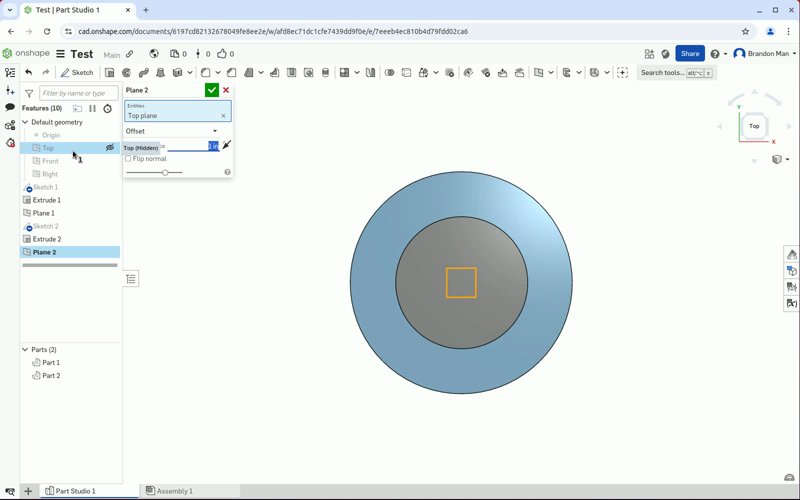
text(4.344)
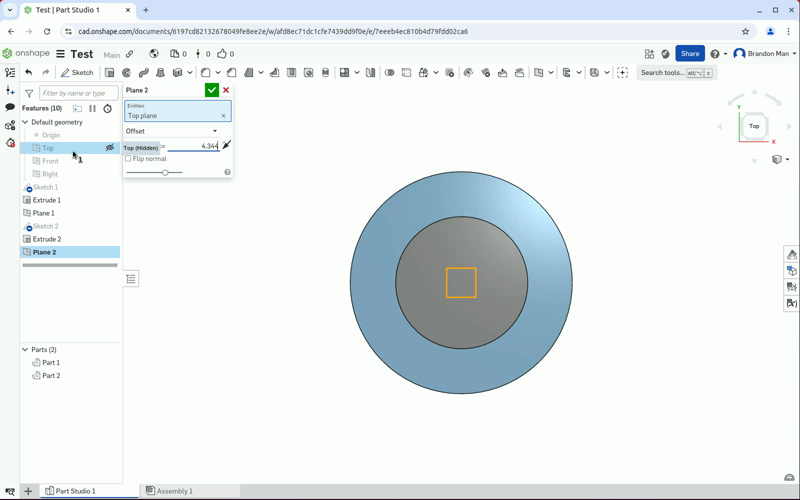
key(enter, 2)
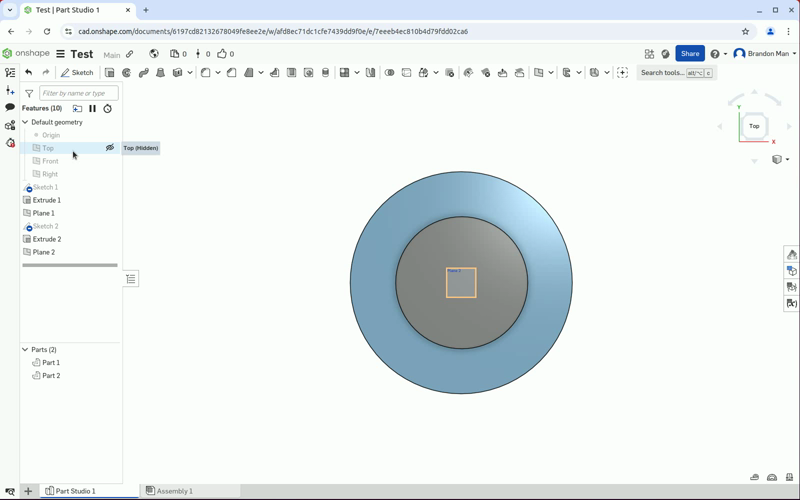
key(shift+s)
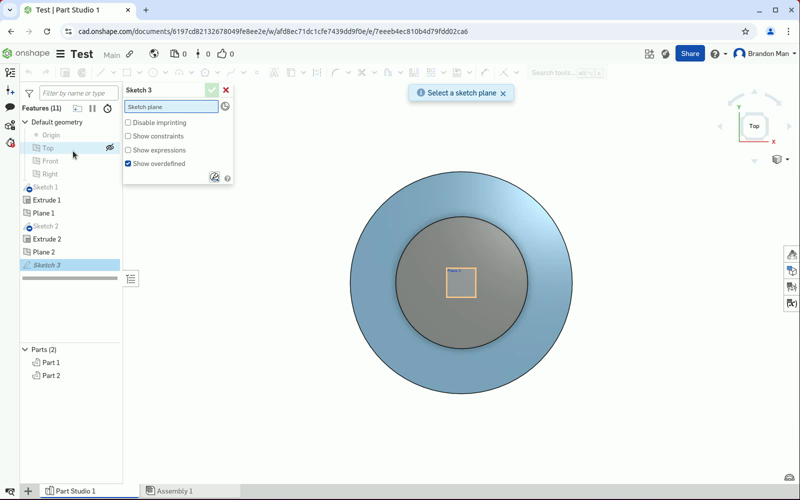
mouse_move(73, 254)
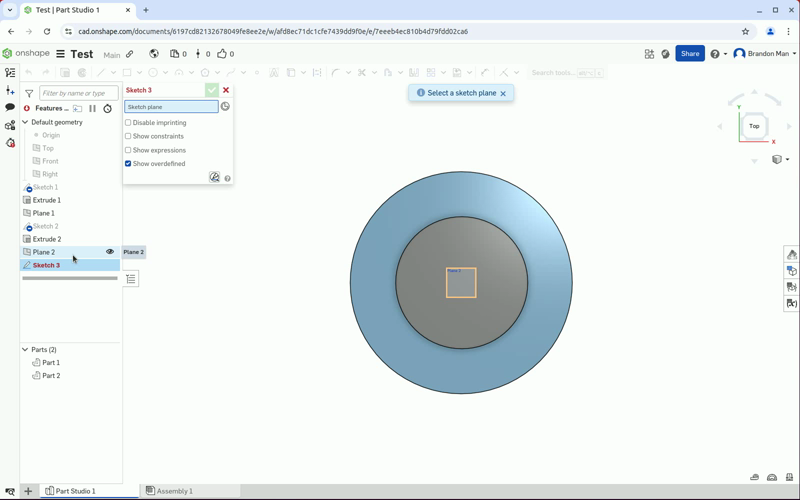
click(73, 254)
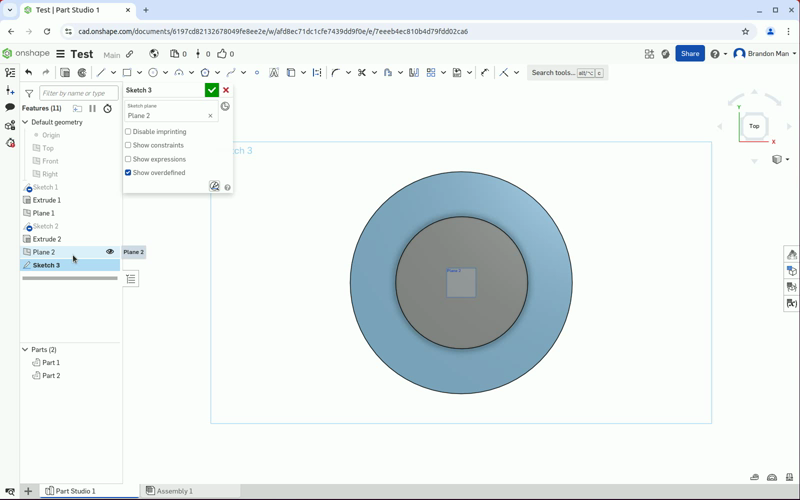
mouse_move(73, 352)
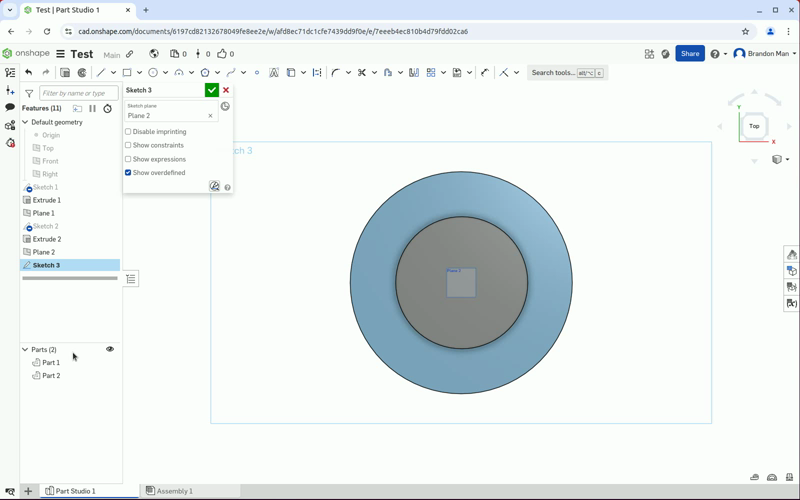
key(y)
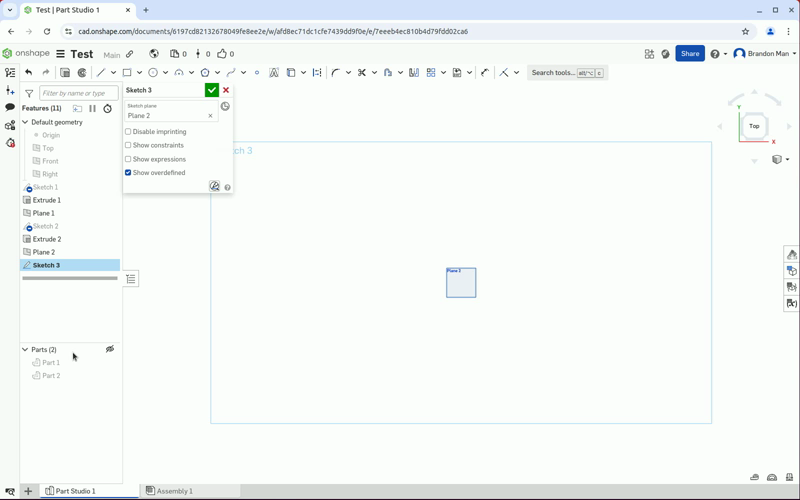
key(c)
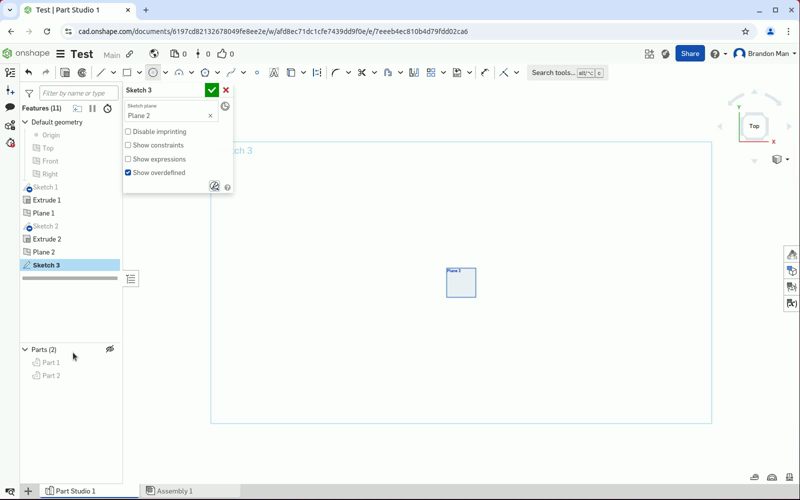
key_down(shift)
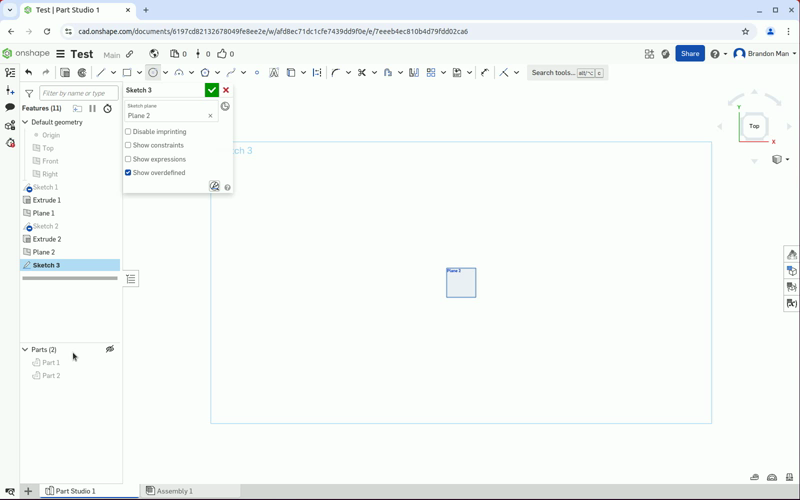
mouse_move(461, 282)
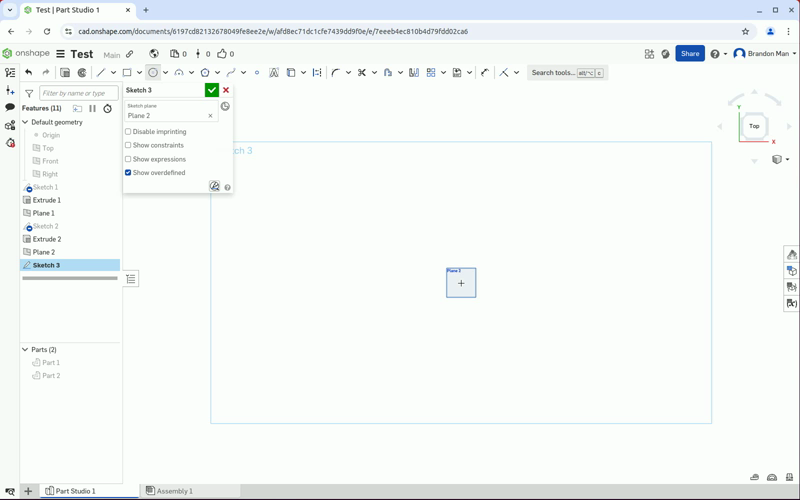
click(461, 282)
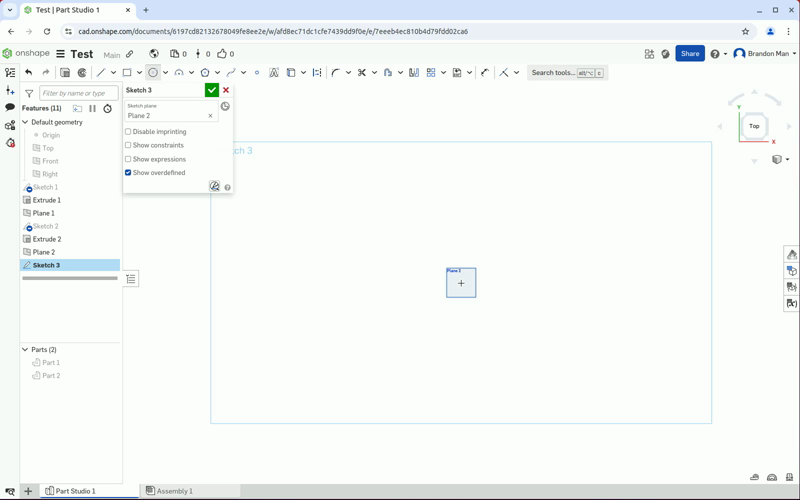
key_up(shift)
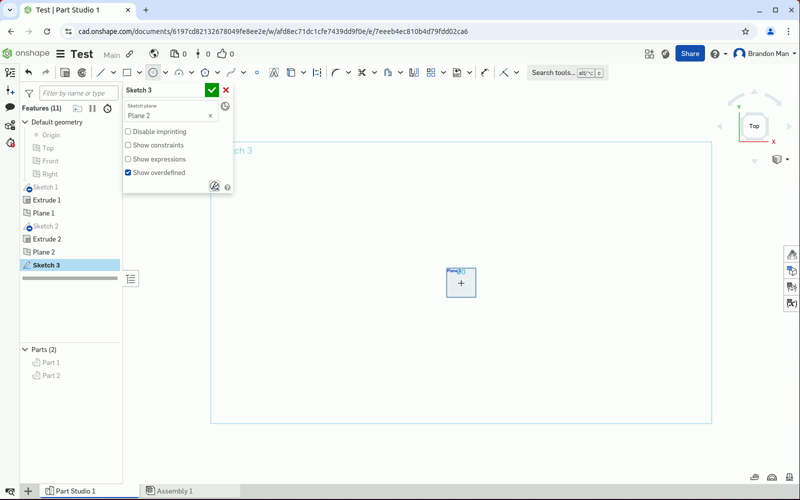
mouse_move(504, 282)
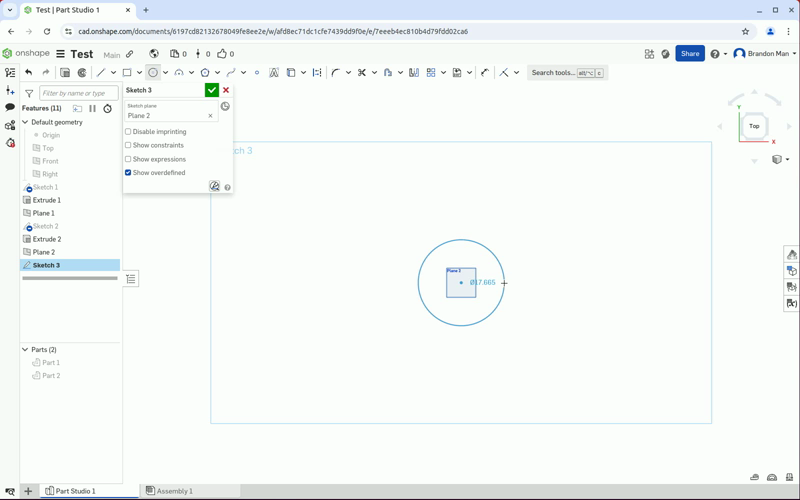
click(504, 282)
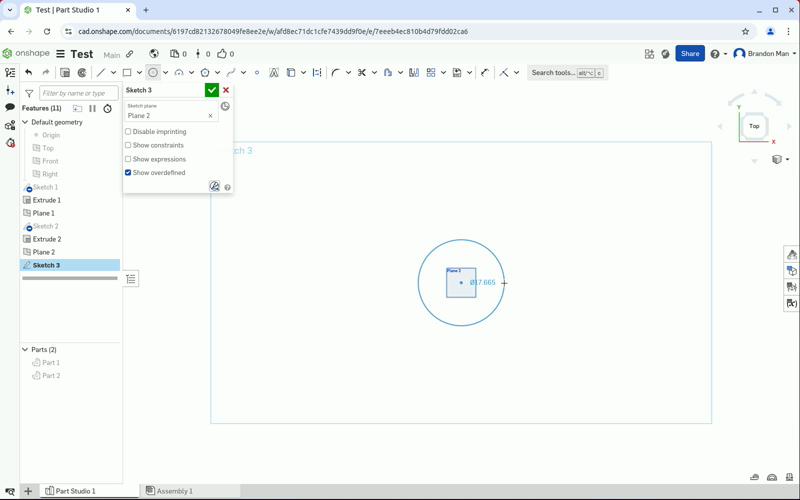
key(esc)
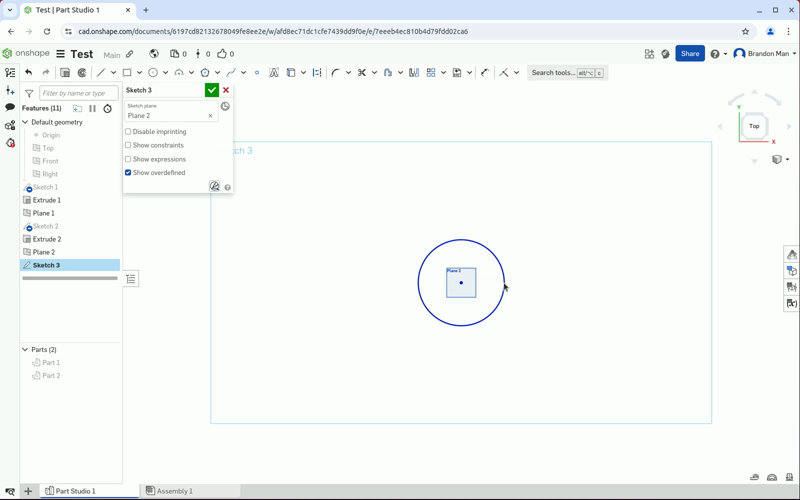
mouse_move(458, 311)
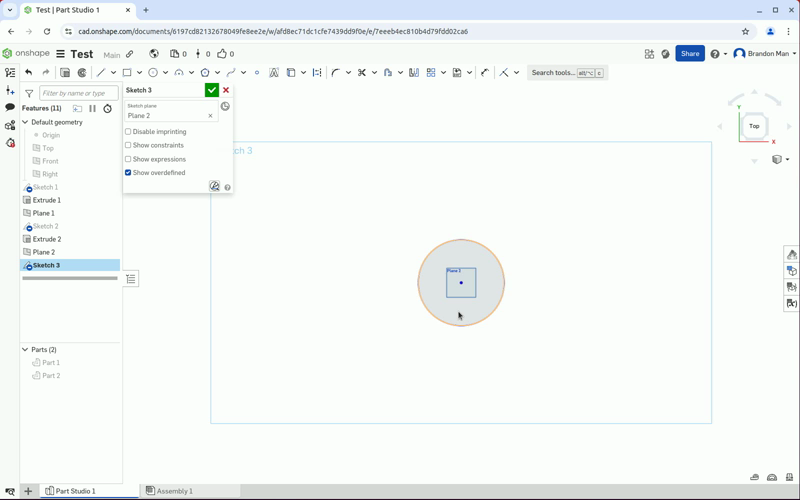
click(458, 311)
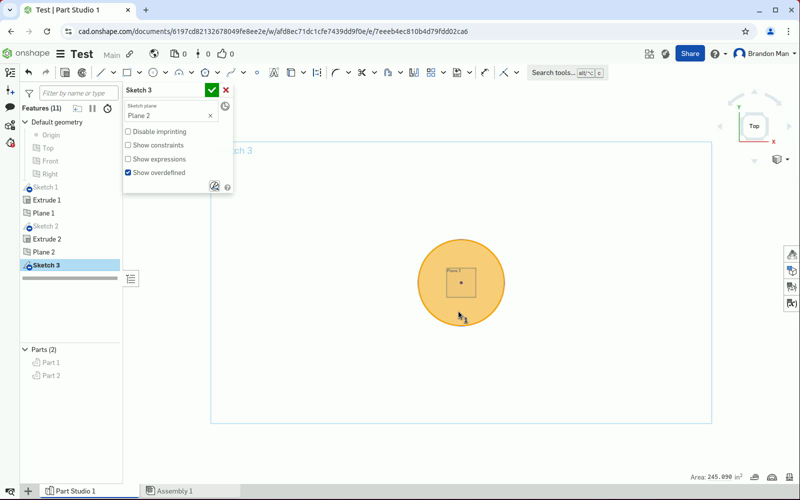
mouse_move(73, 352)
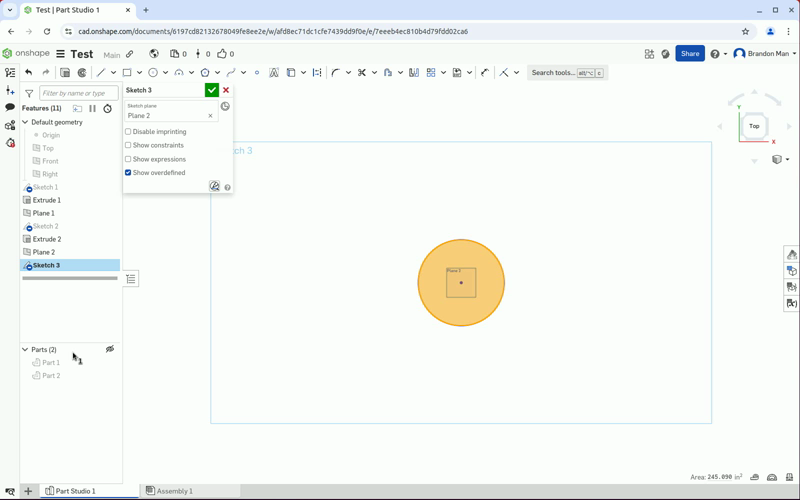
key(shift+y)
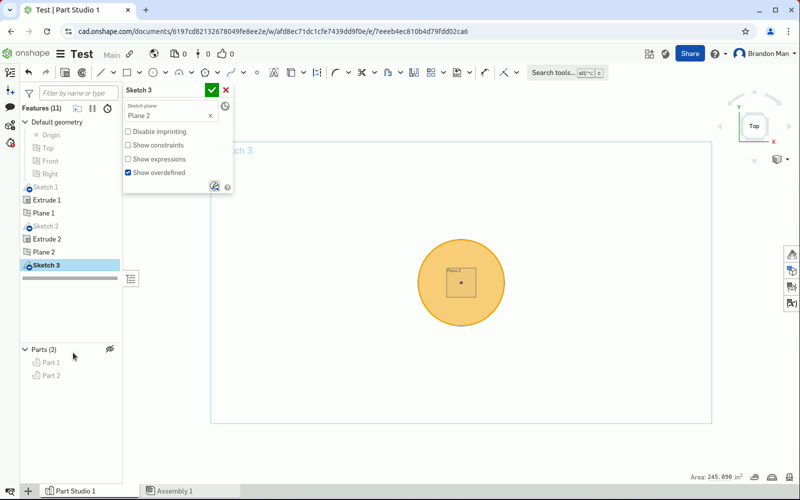
key(shift+e)
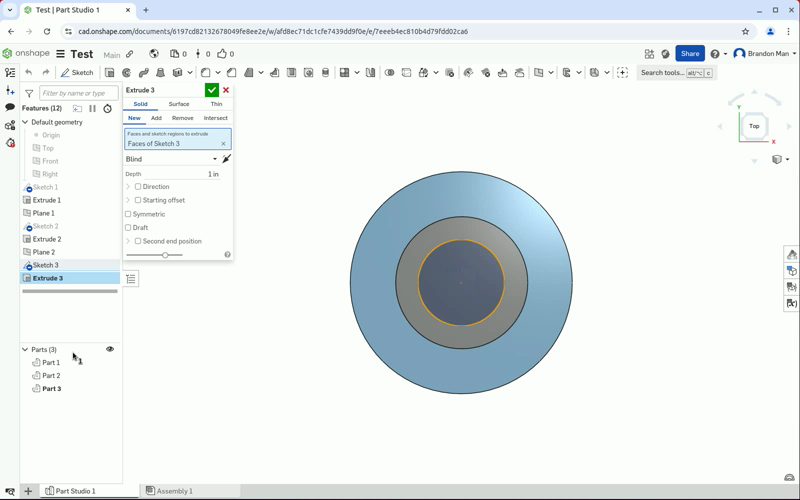
mouse_move(143, 106)
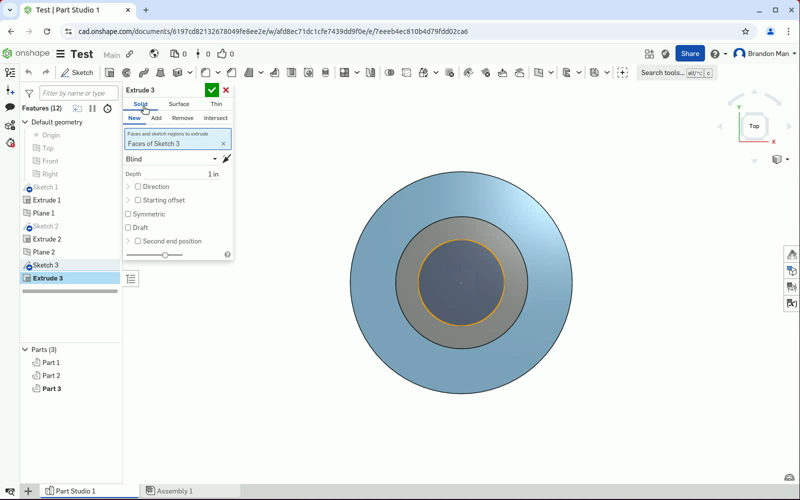
click(143, 106)
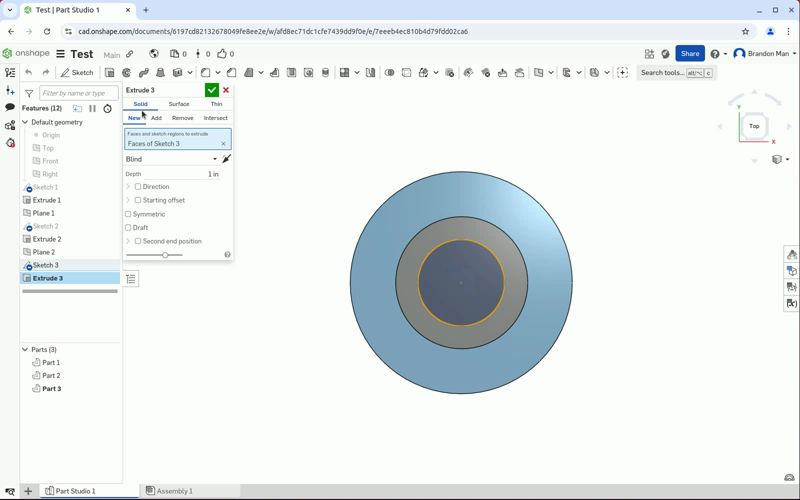
mouse_move(137, 120)
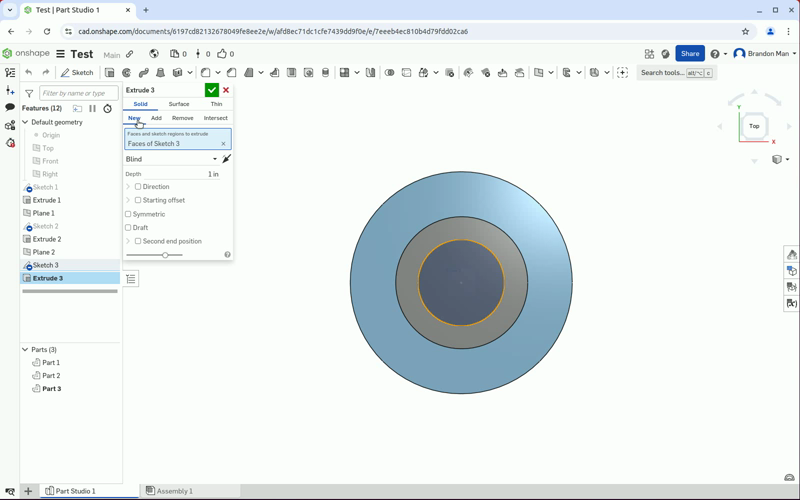
click(137, 120)
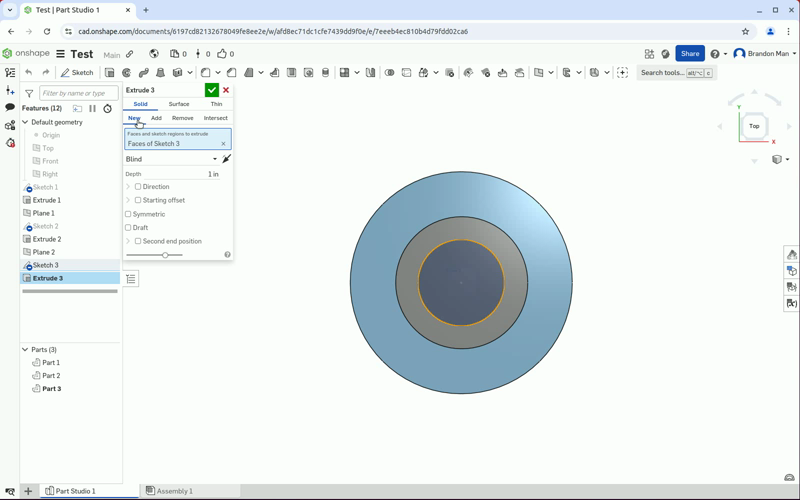
key(tab, 4)
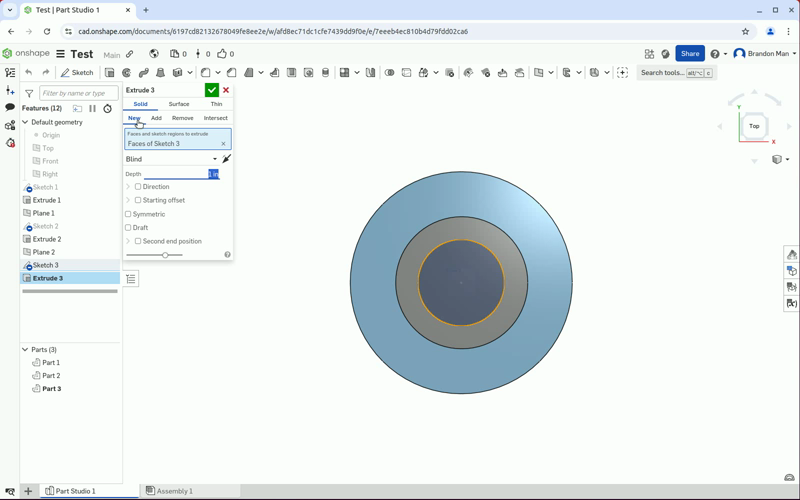
text(5.777)
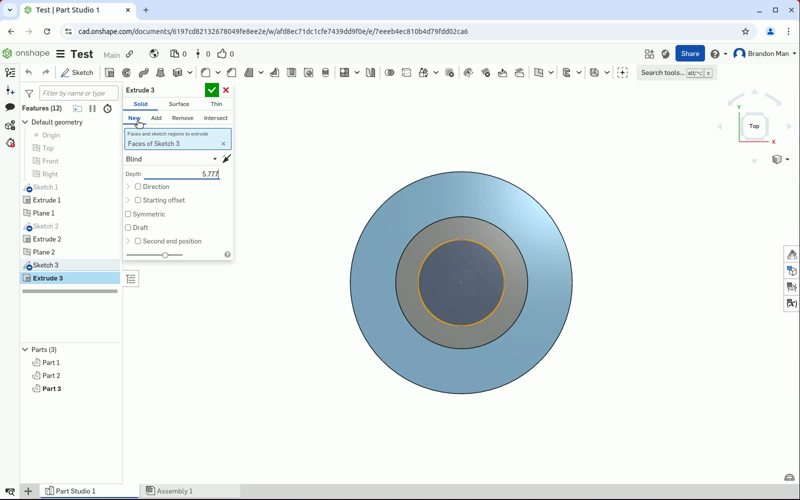
key(enter)
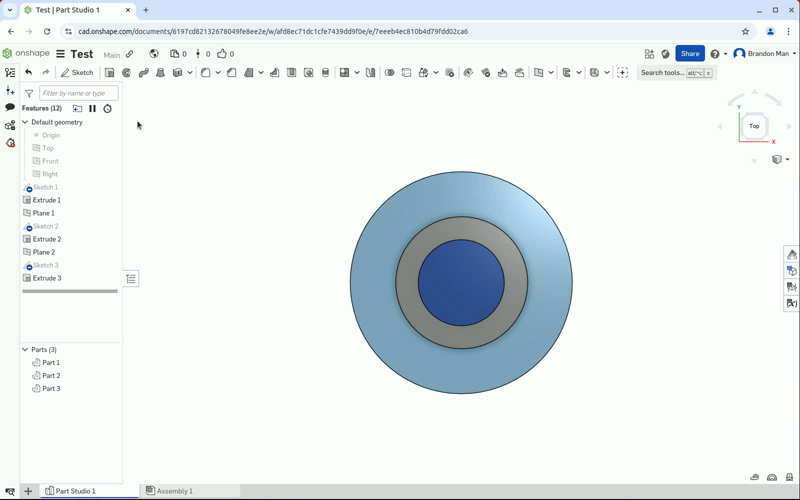
key(shift+h)
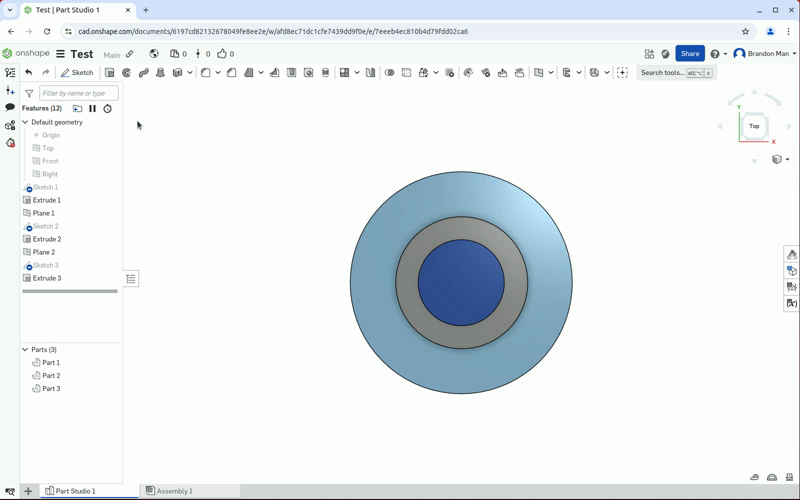
key(shift+h)
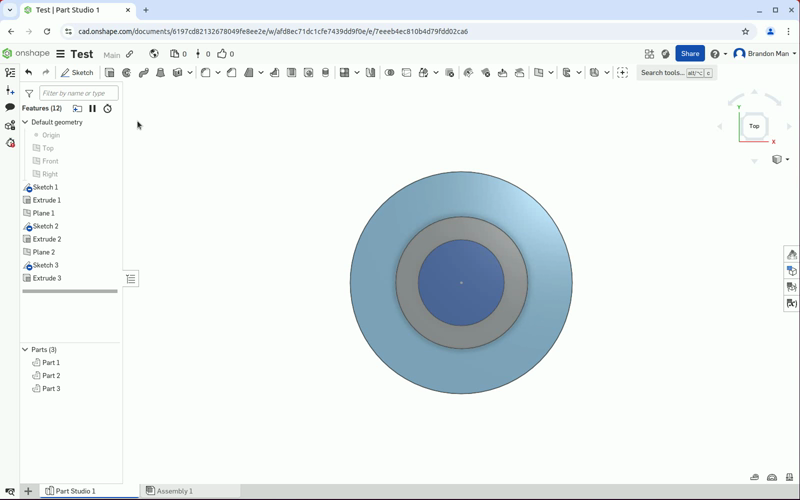
key(shift+7)
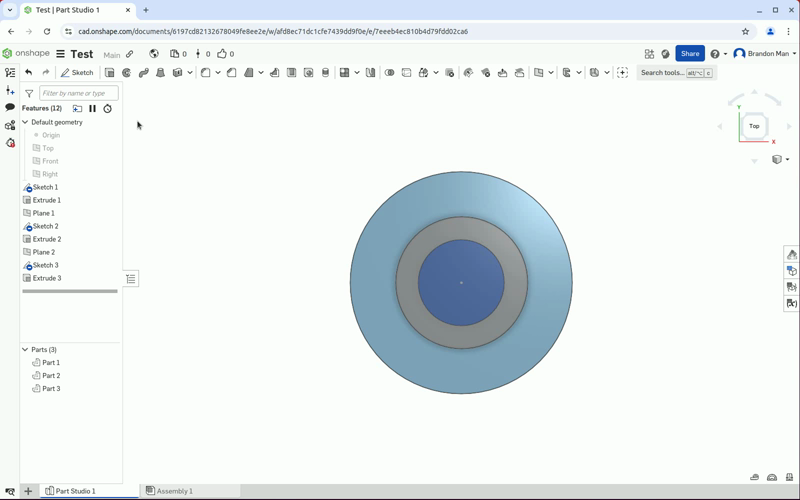
key(up, 3)
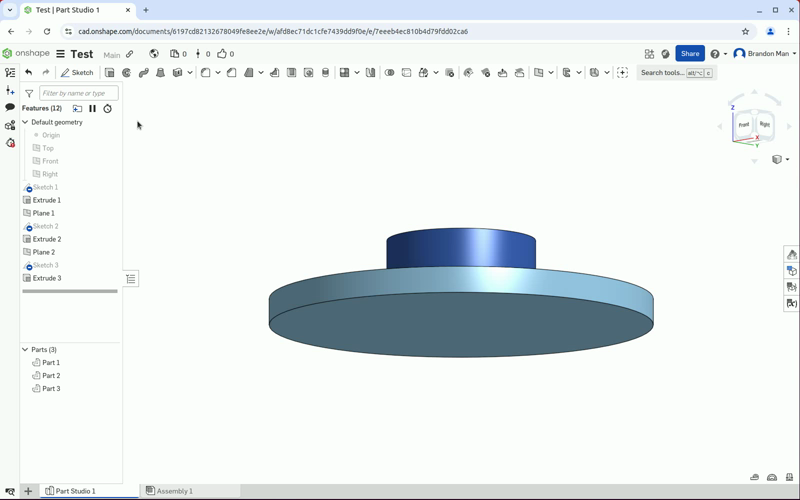
key(left, 3)
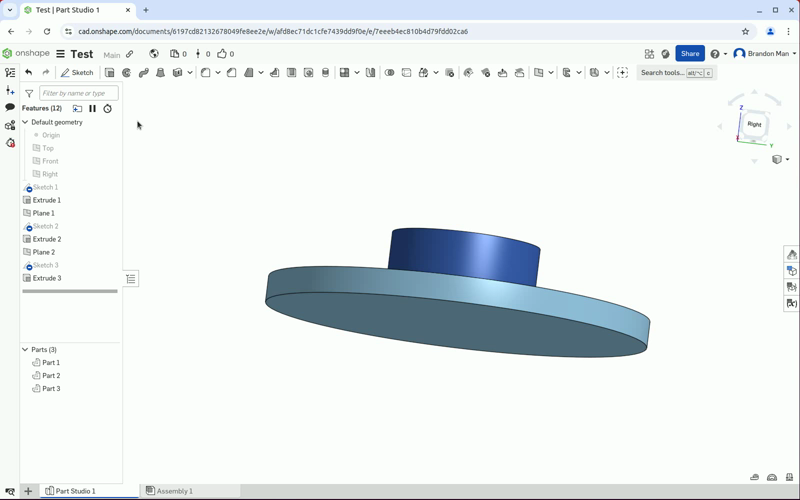
key(right, 3)
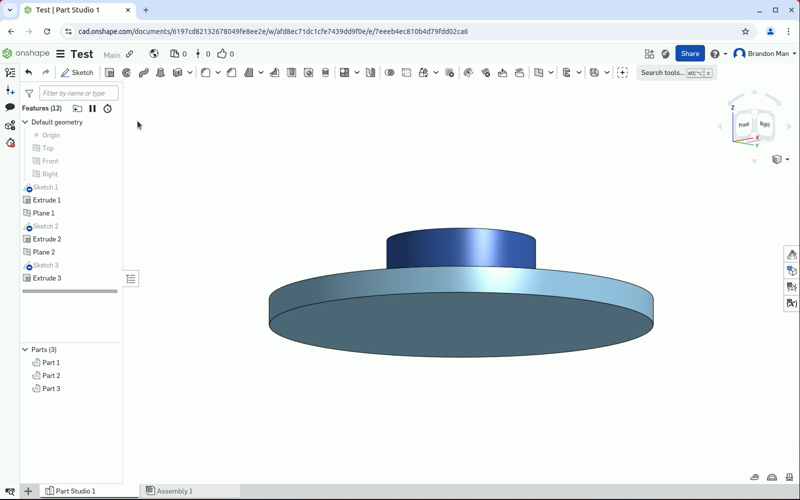
key(down, 3)
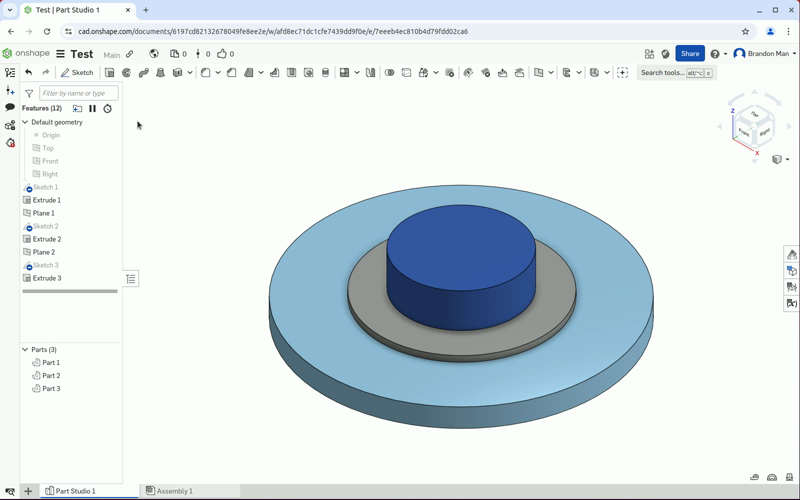
mouse_move(73, 189)
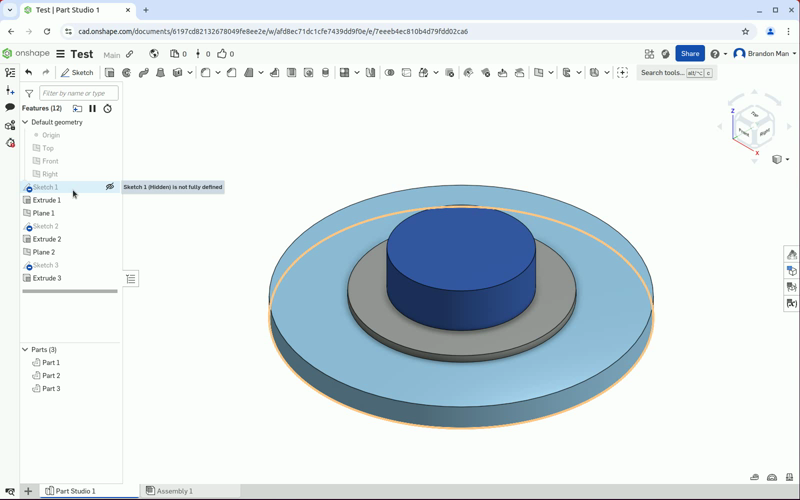
click(73, 189)